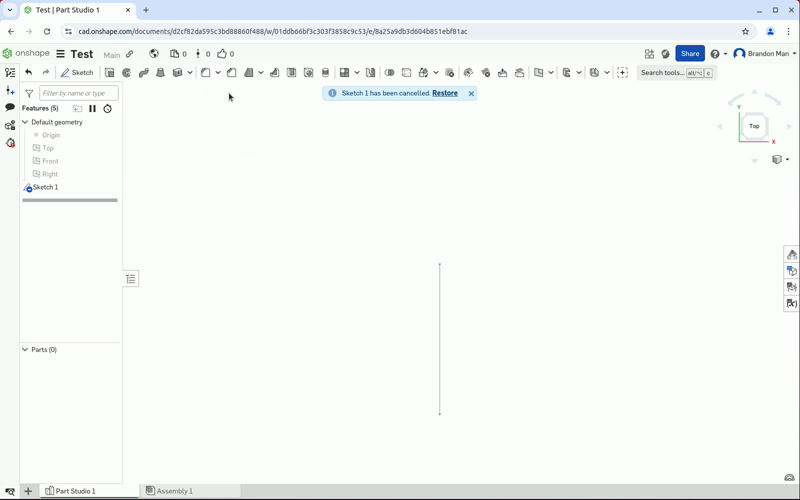
key(shift+h)
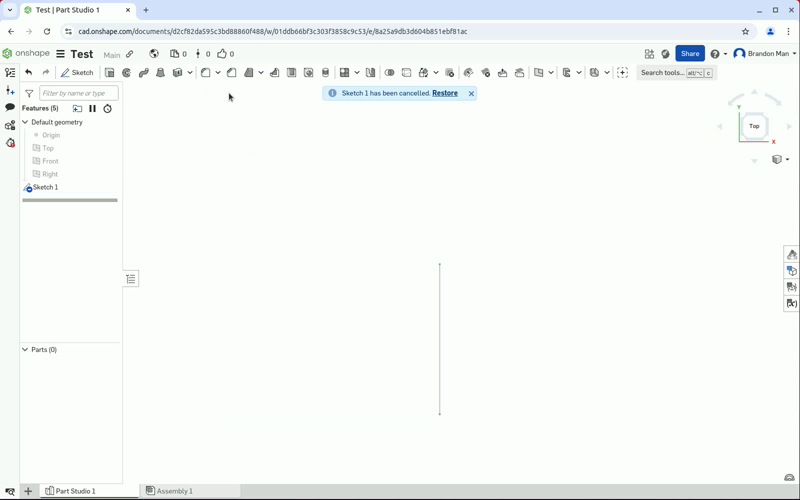
key(shift+s)
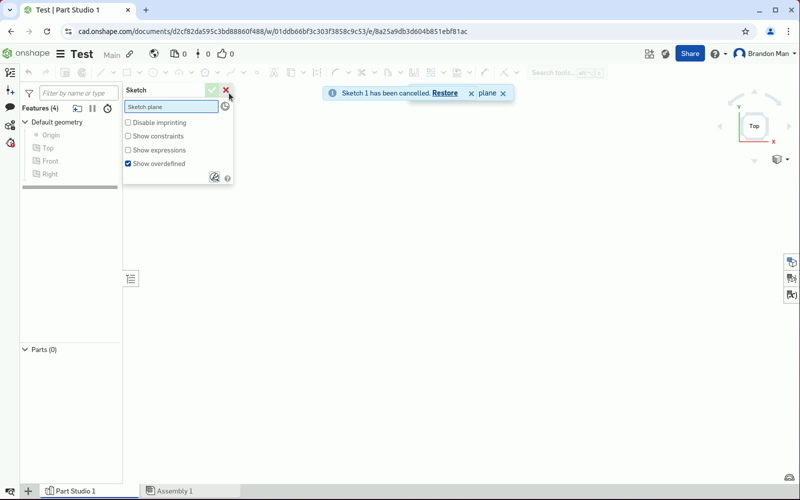
mouse_move(73, 150)
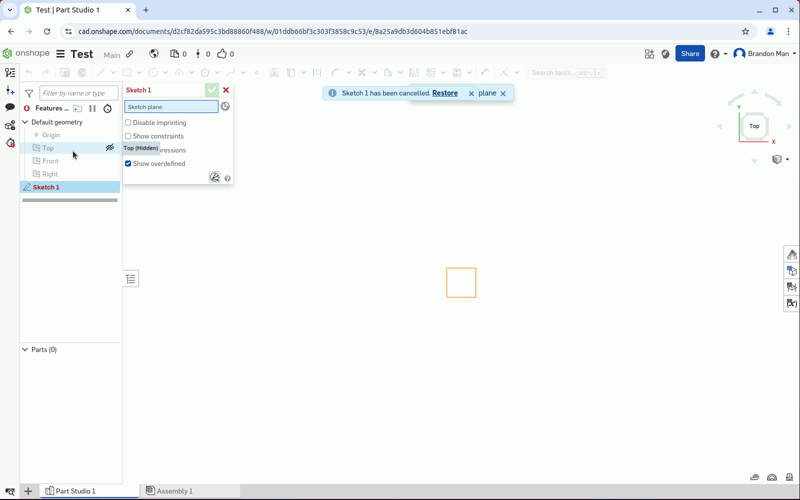
click(73, 150)
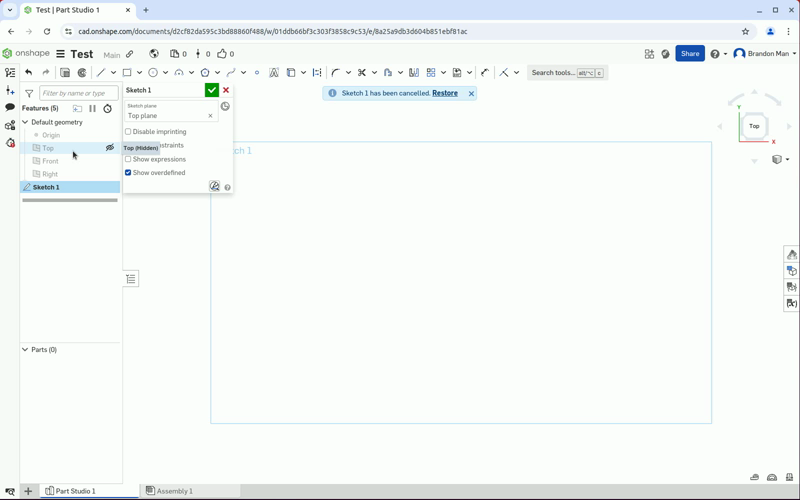
mouse_move(73, 352)
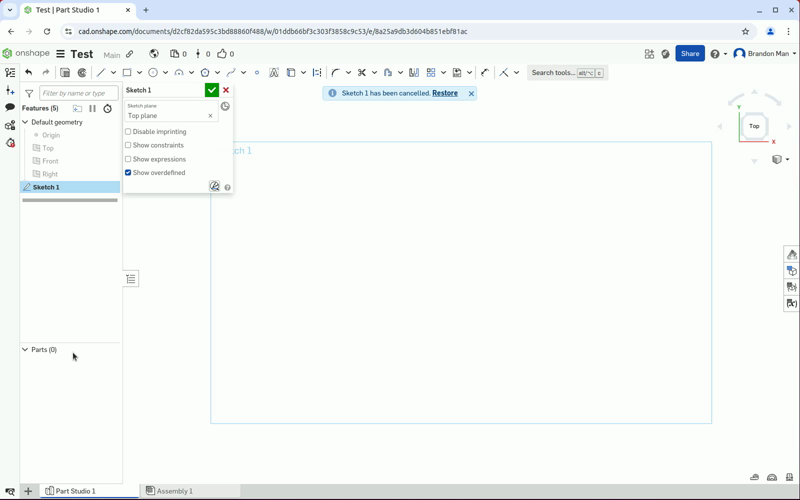
key(y)
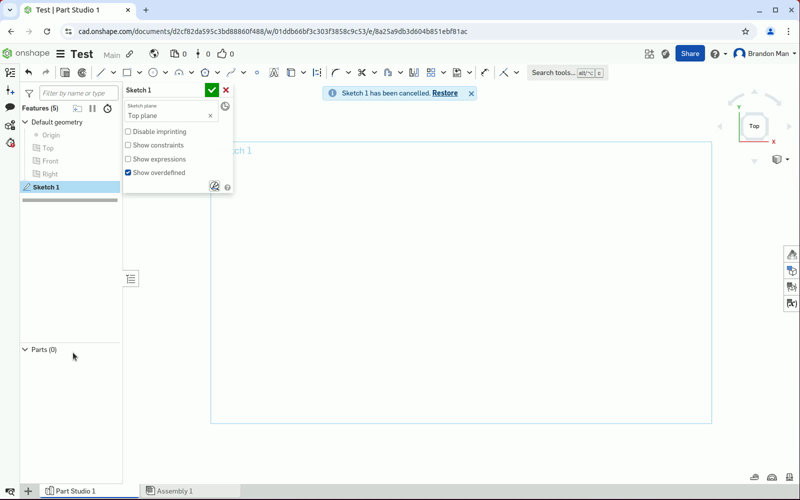
key(c)
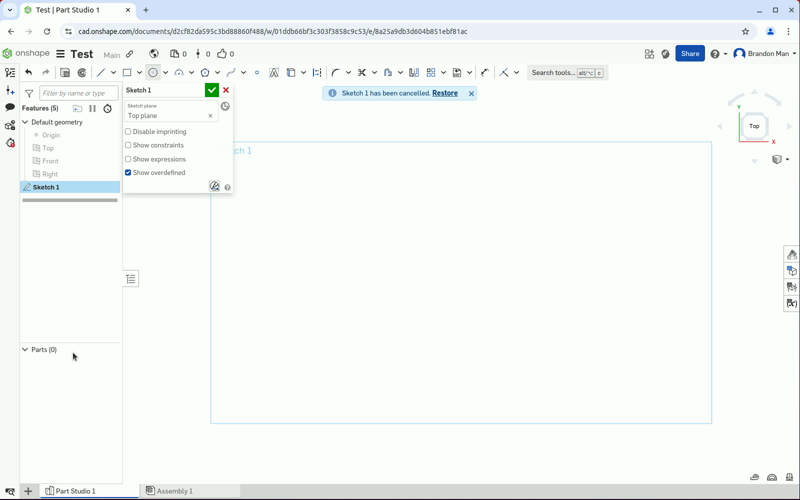
key_down(shift)
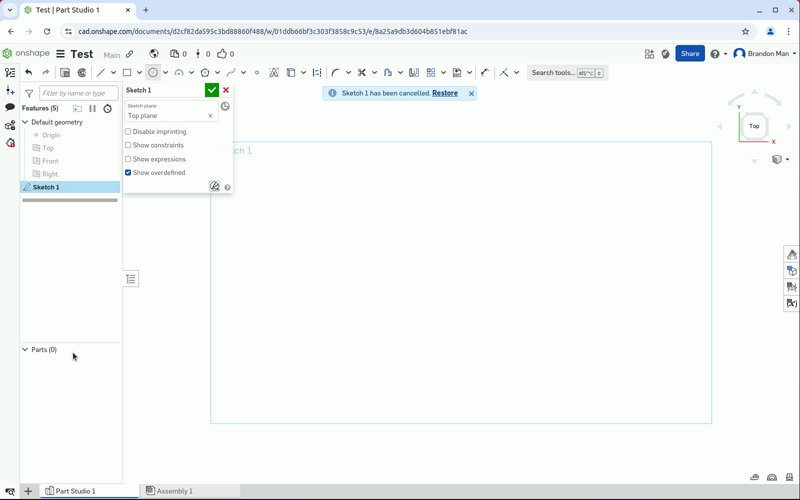
mouse_move(461, 282)
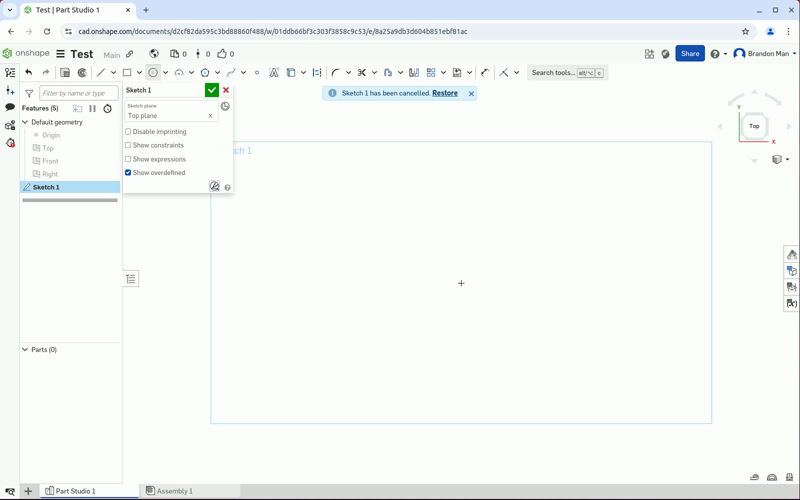
click(461, 282)
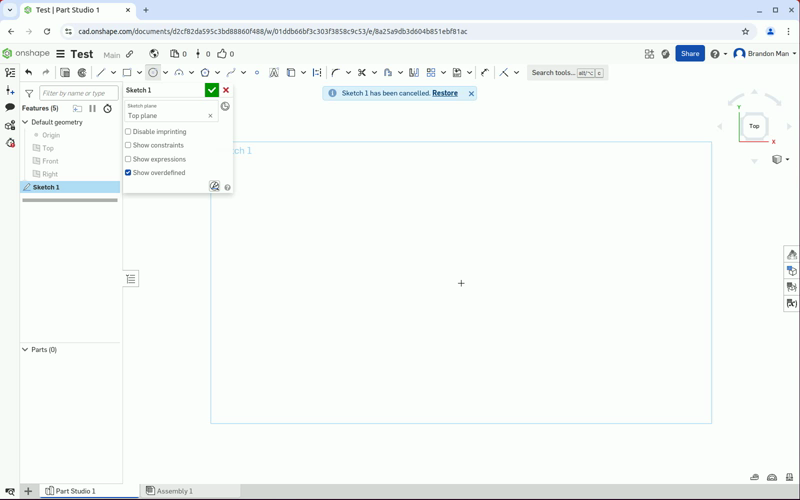
key_up(shift)
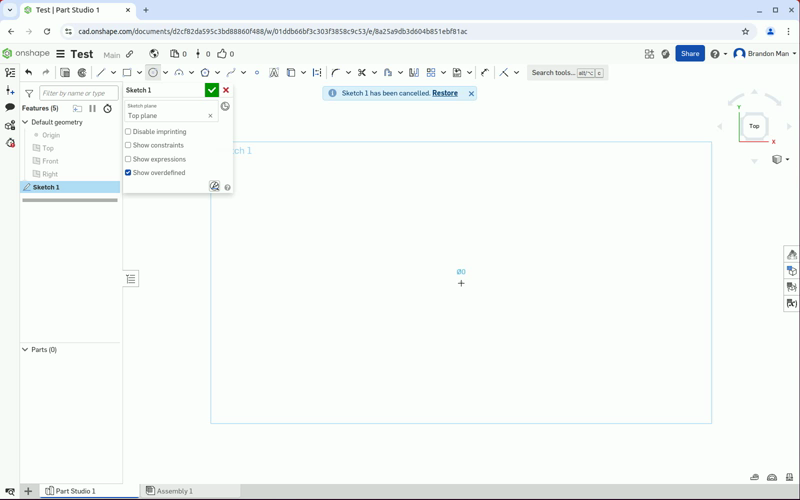
mouse_move(572, 282)
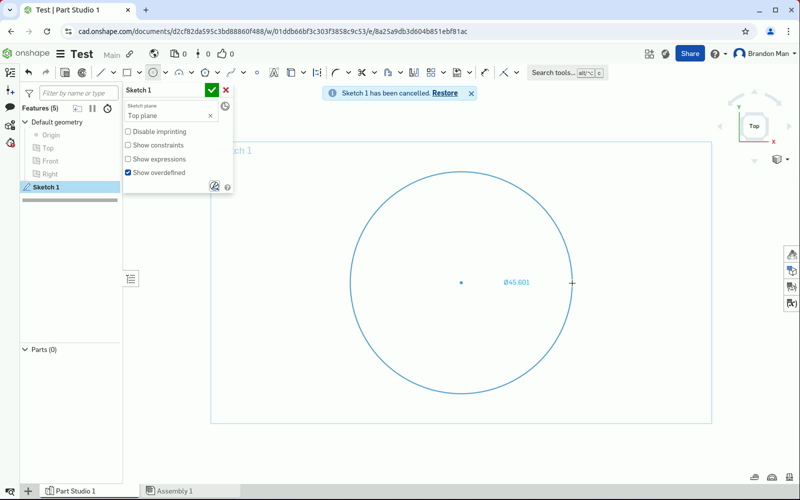
click(572, 282)
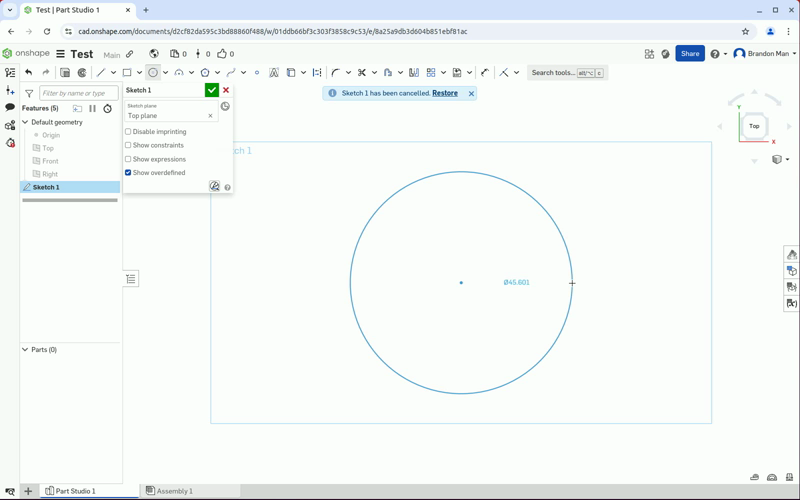
key(esc)
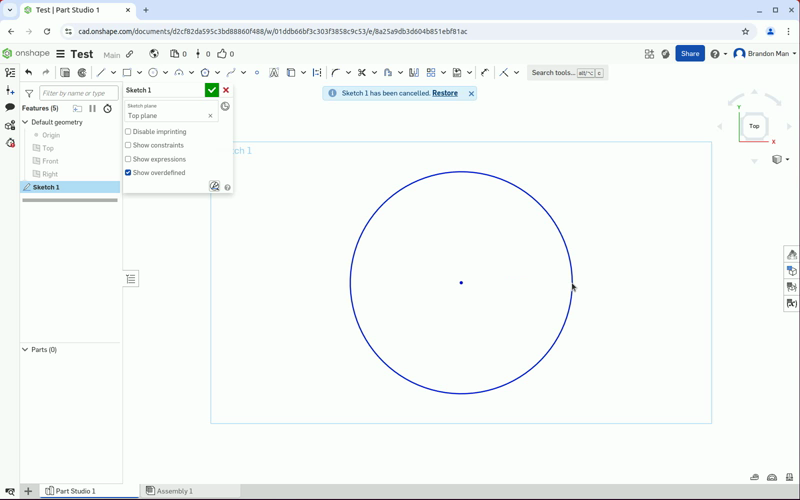
mouse_move(485, 336)
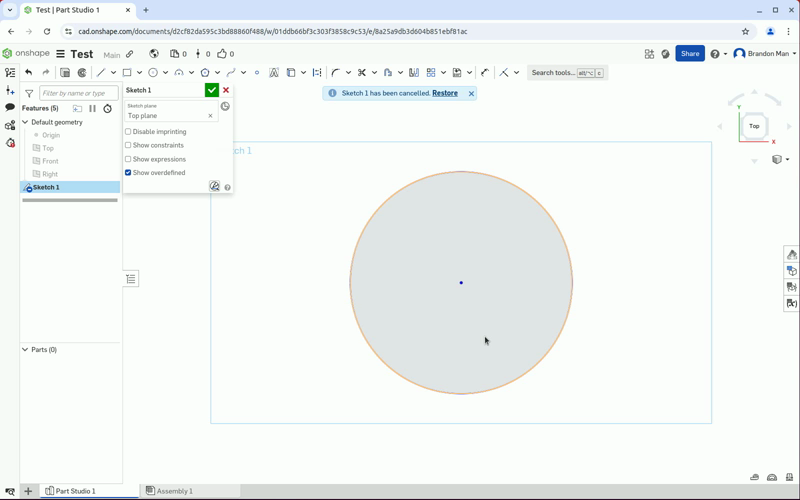
click(485, 336)
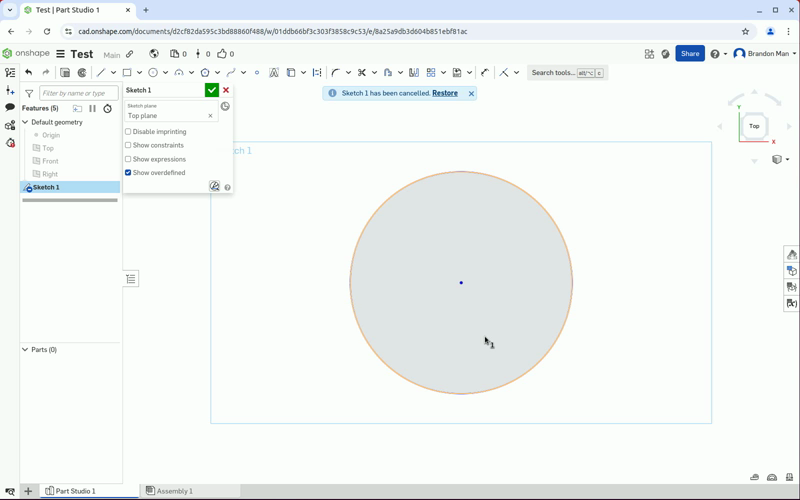
mouse_move(73, 352)
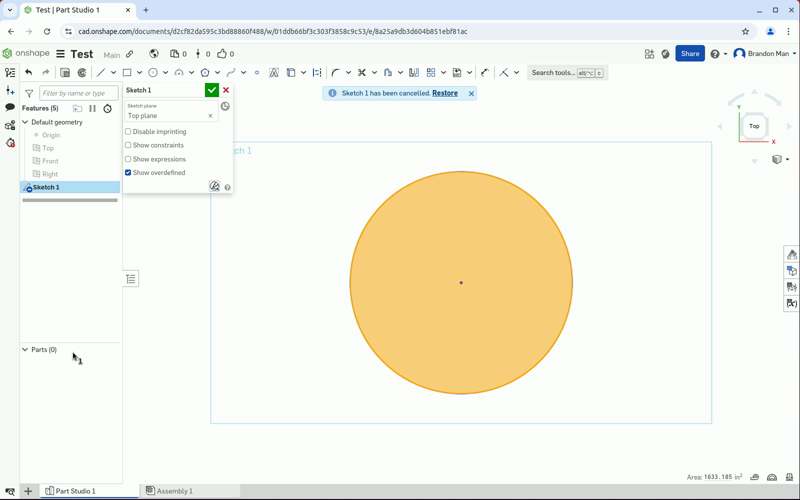
key(shift+y)
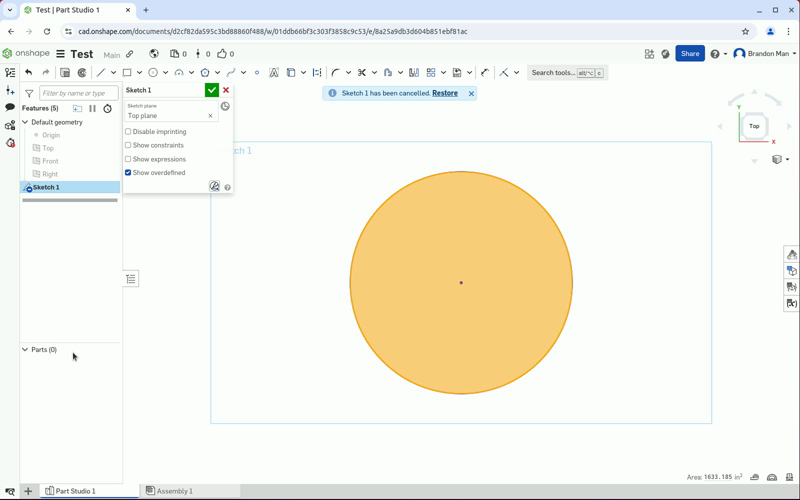
key(shift+e)
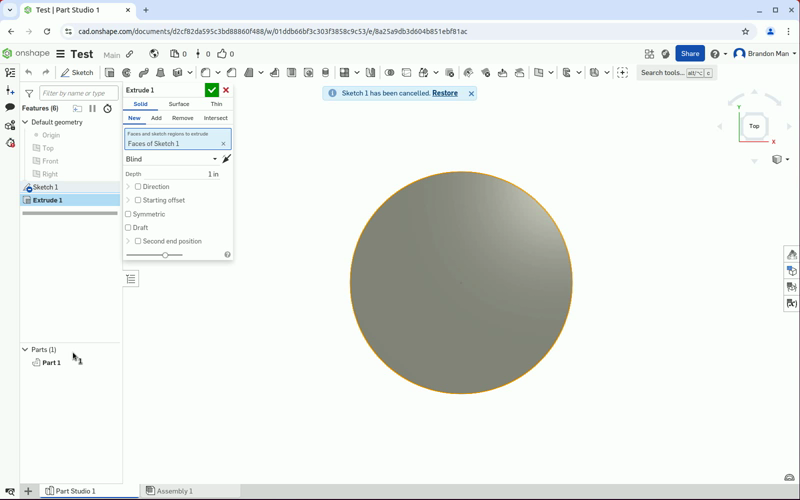
mouse_move(143, 106)
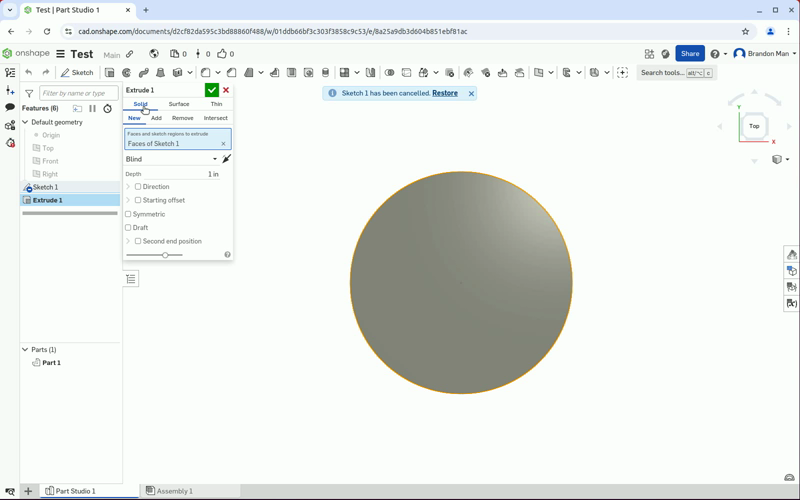
click(143, 106)
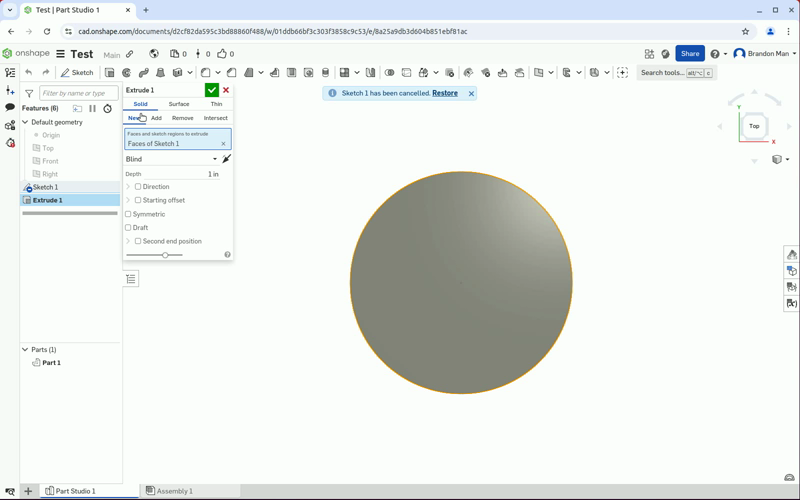
mouse_move(137, 120)
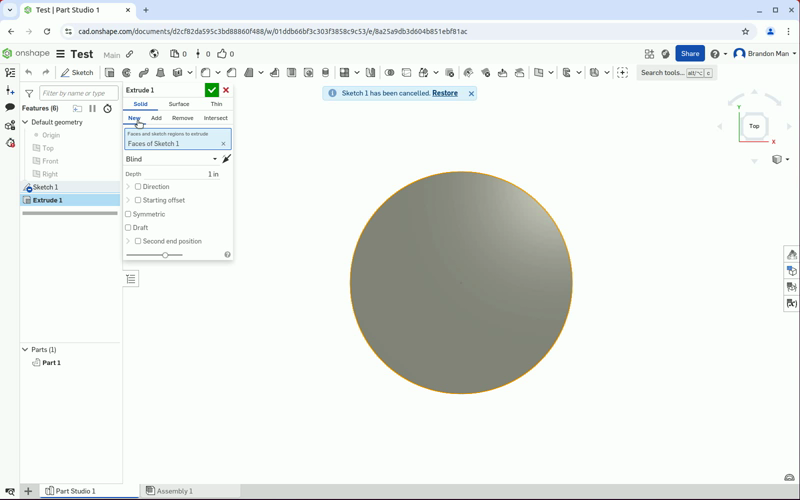
click(137, 120)
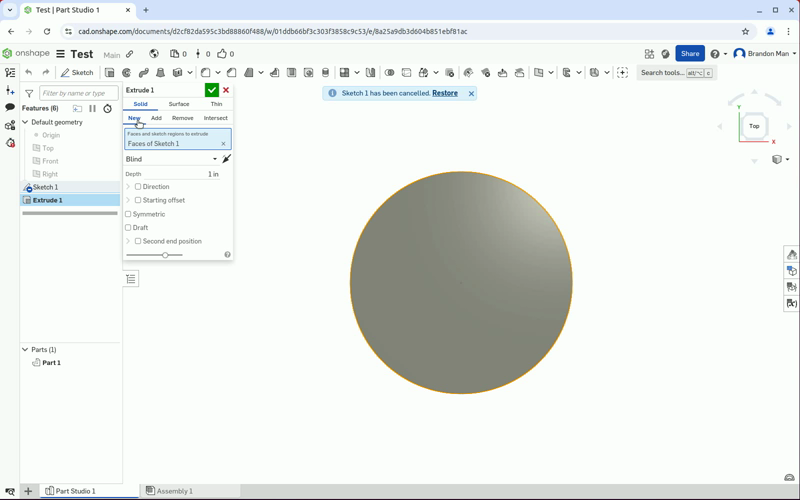
key(tab, 4)
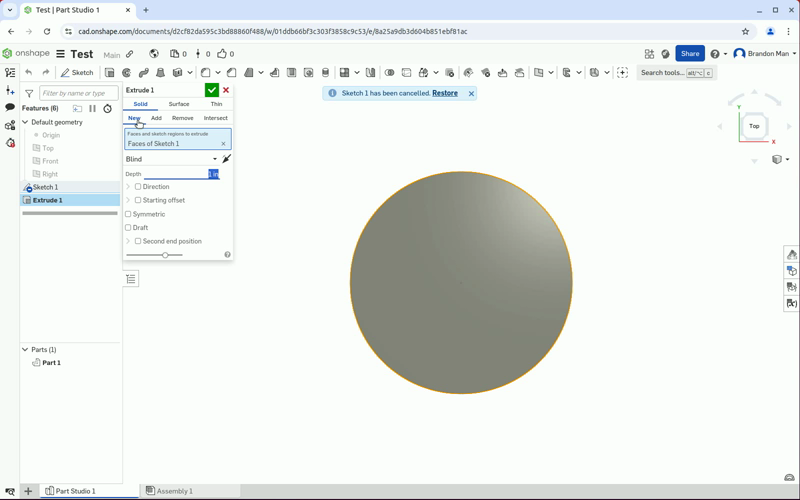
text(1.926)
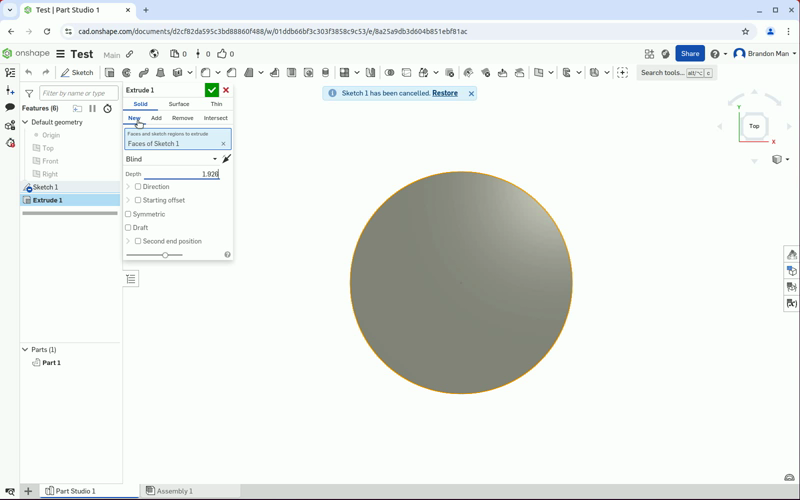
key(enter)
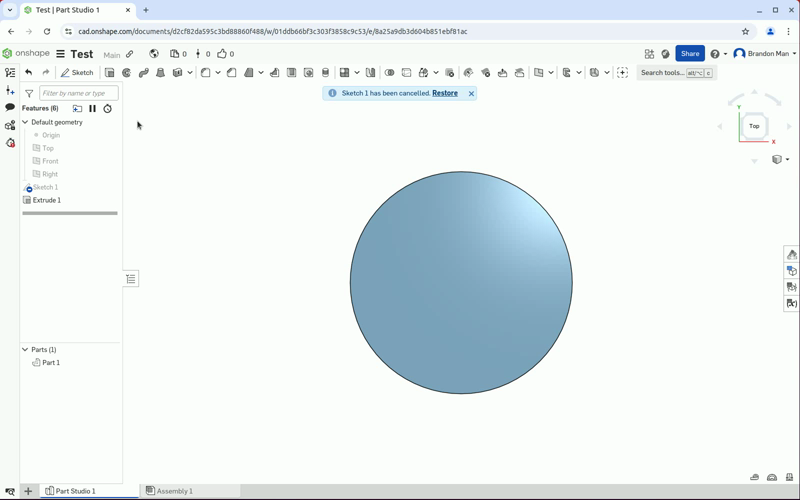
key(shift+h)
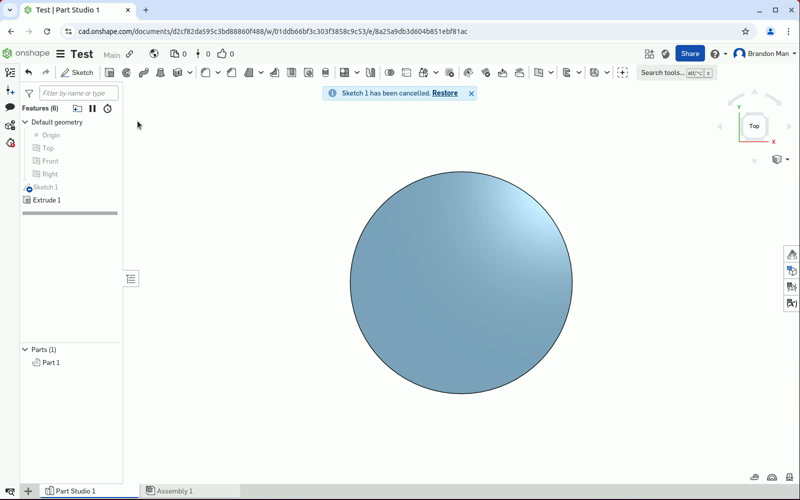
key(shift+h)
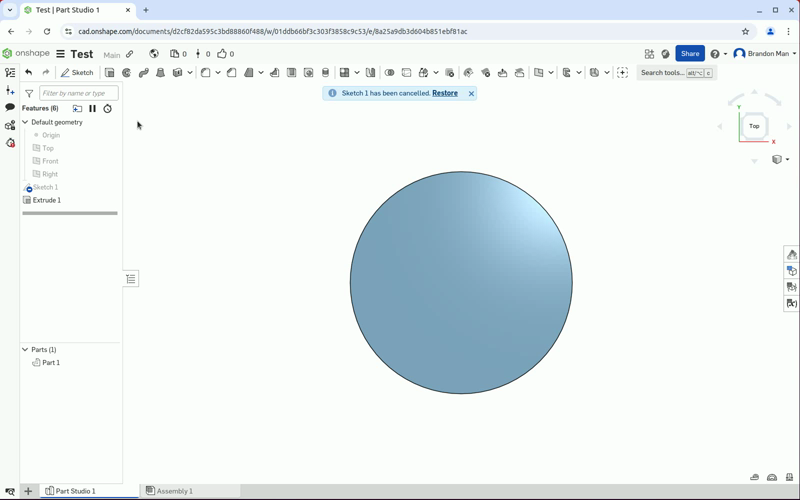
mouse_move(73, 189)
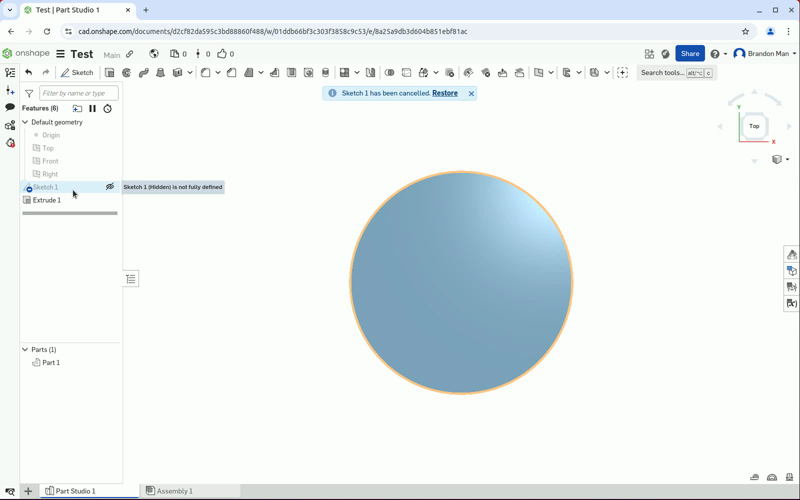
click(73, 189)
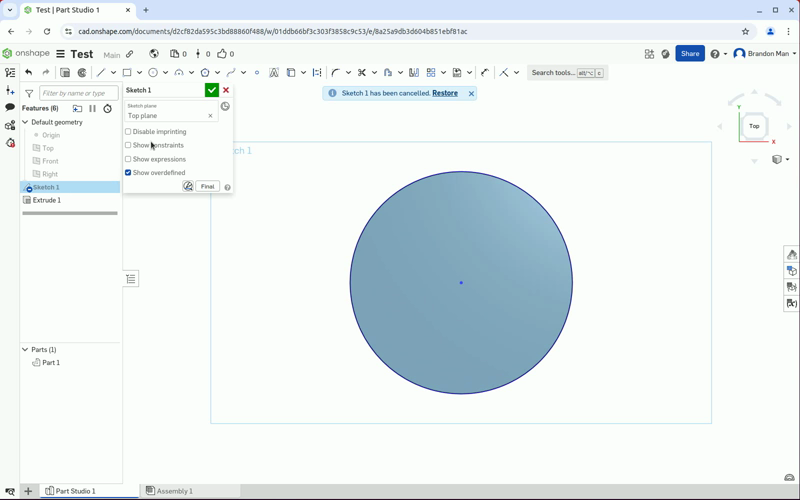
mouse_move(229, 92)
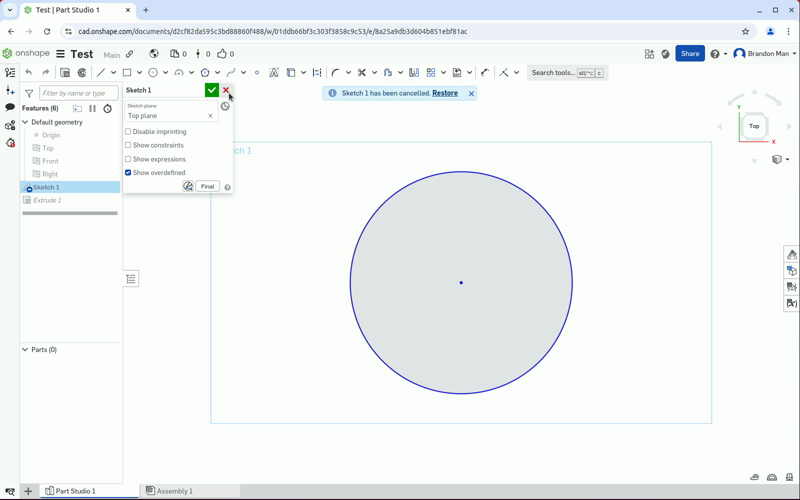
click(229, 92)
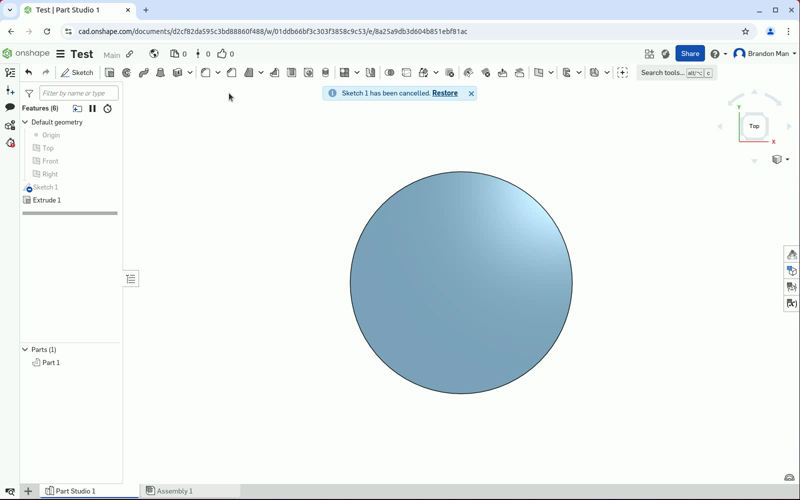
mouse_move(541, 75)
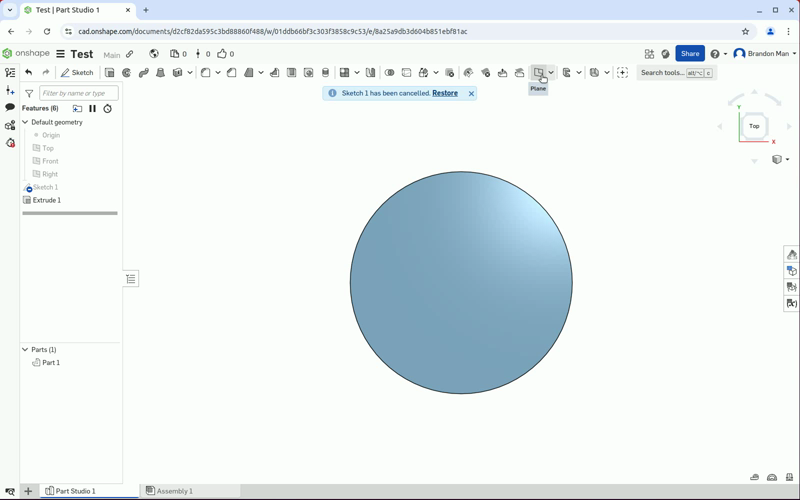
click(541, 75)
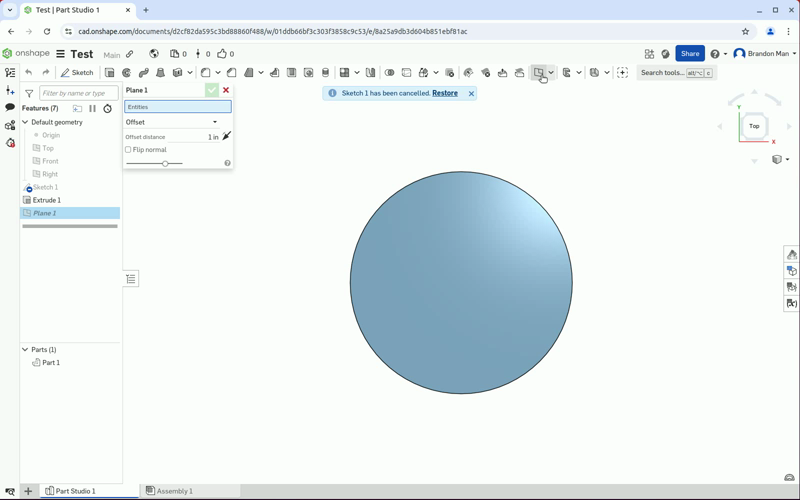
mouse_move(73, 150)
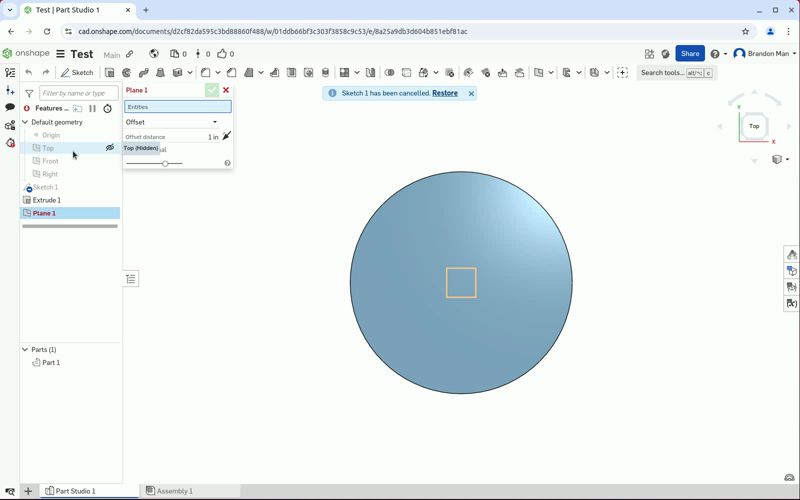
click(73, 150)
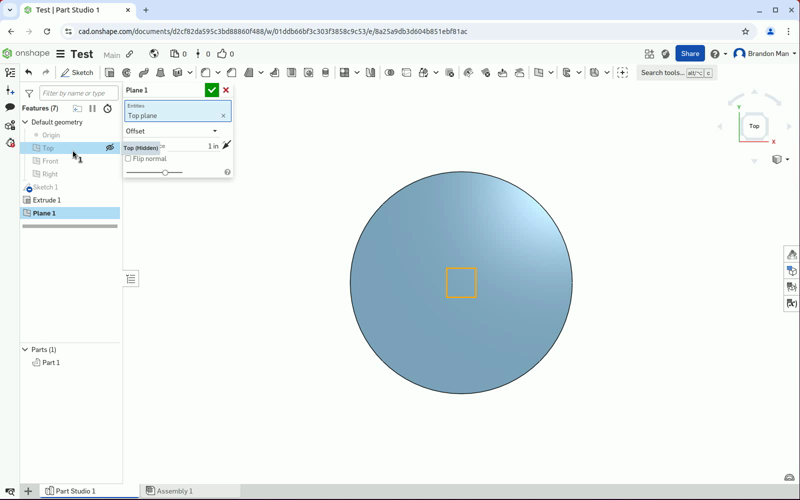
key(tab, 2)
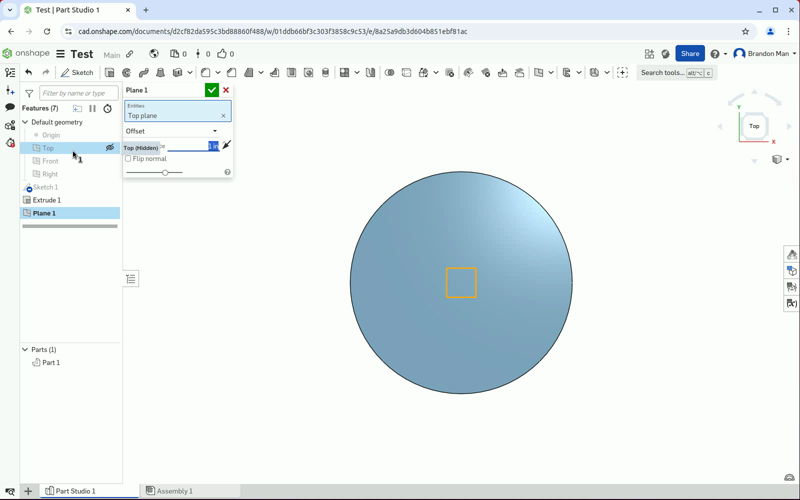
text(1.91)
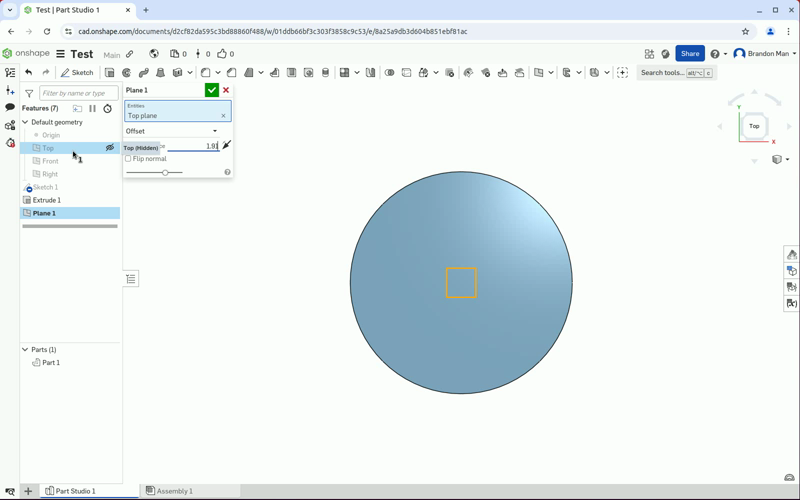
key(enter, 2)
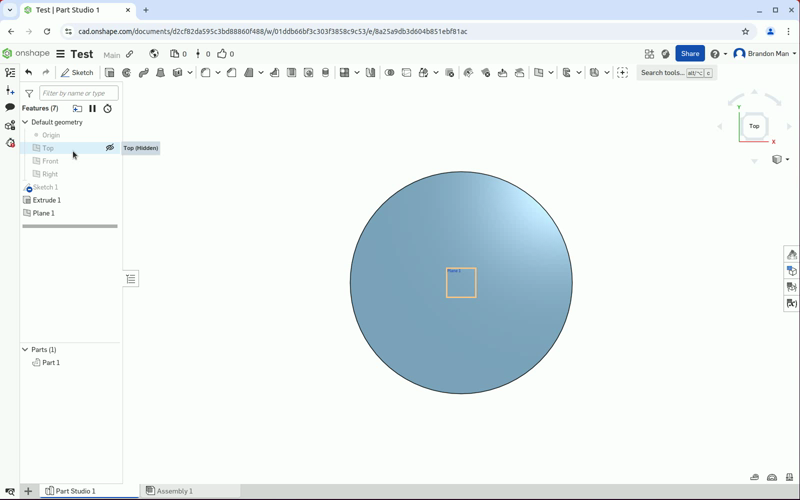
key(shift+s)
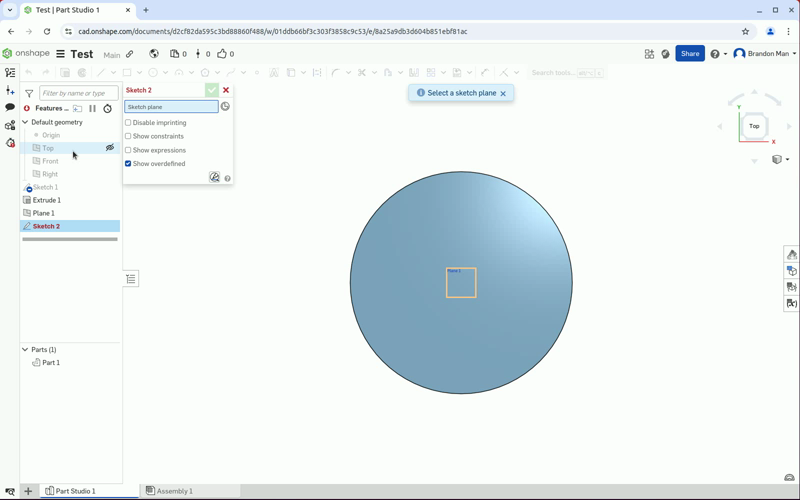
mouse_move(73, 215)
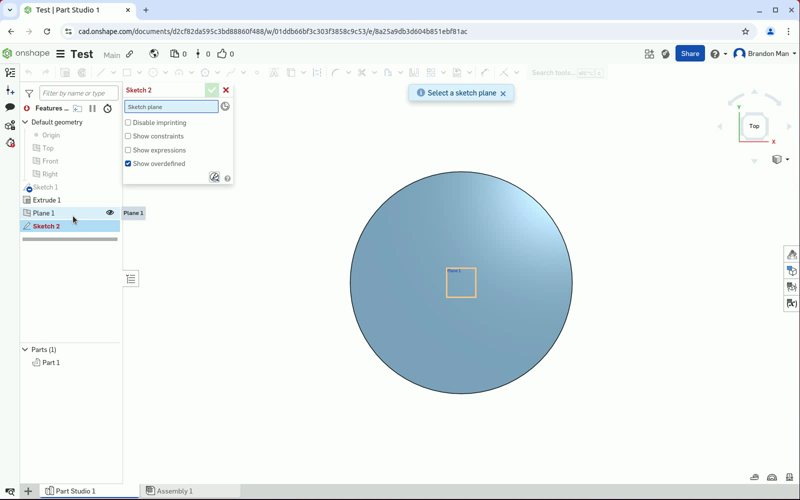
click(73, 215)
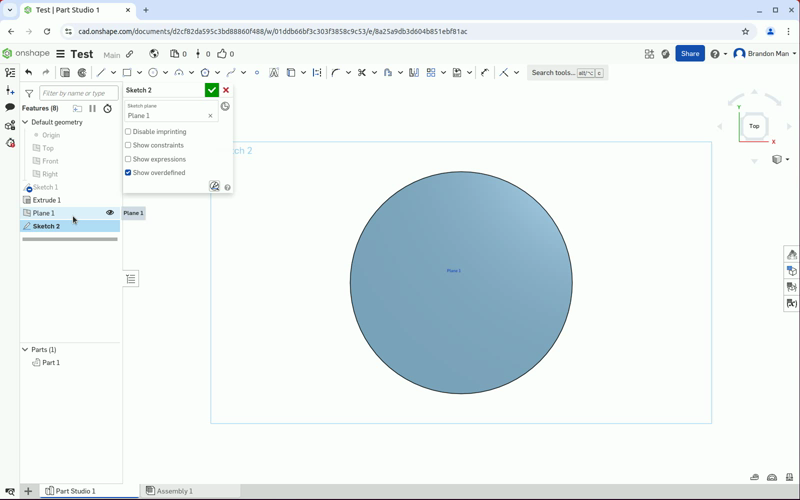
mouse_move(73, 352)
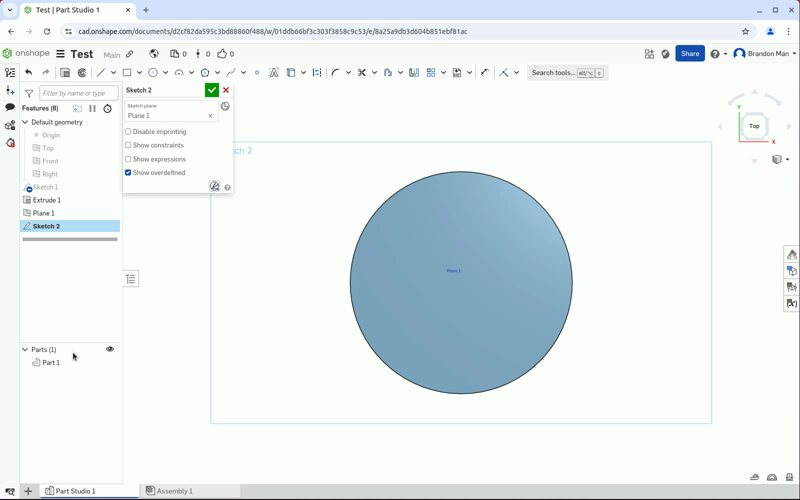
key(y)
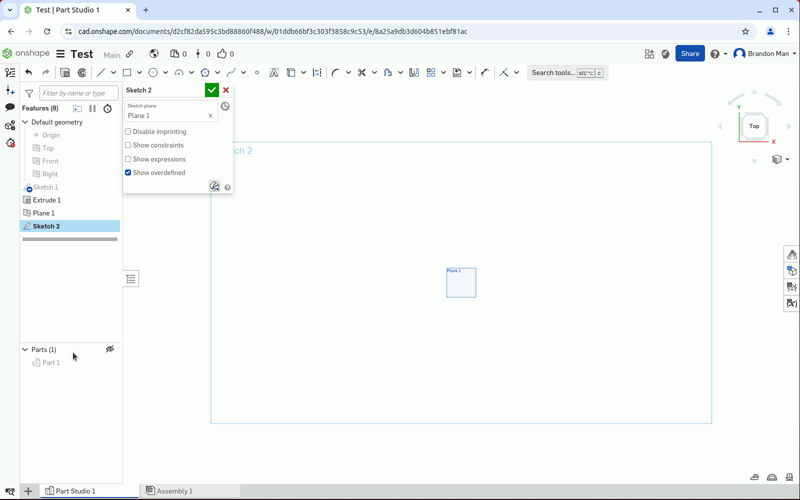
key(c)
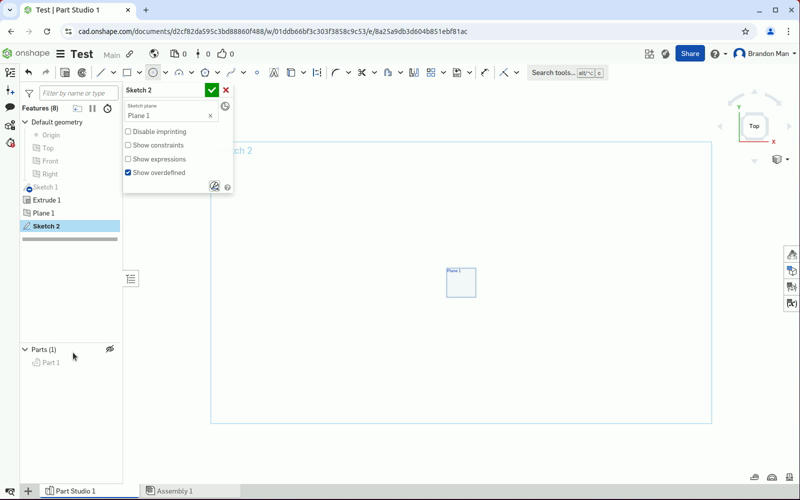
key_down(shift)
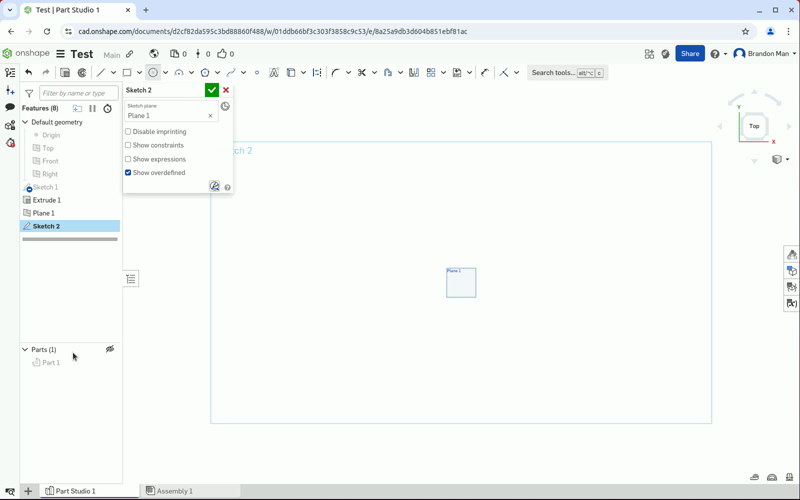
mouse_move(461, 184)
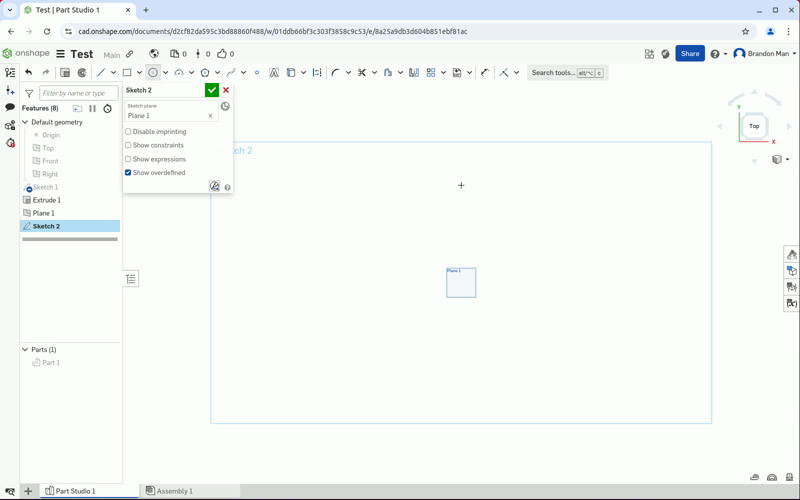
click(461, 184)
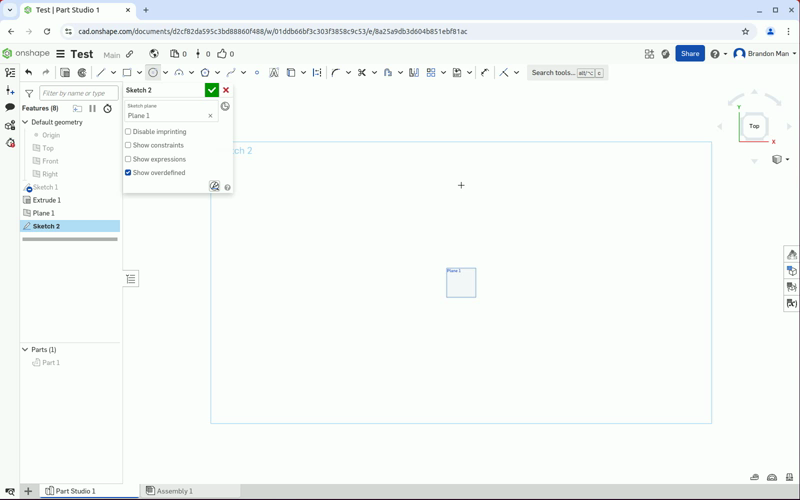
key_up(shift)
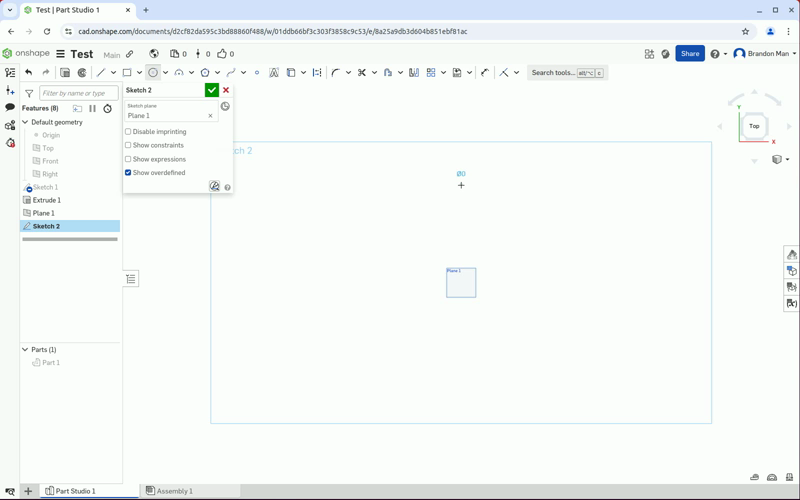
mouse_move(466, 184)
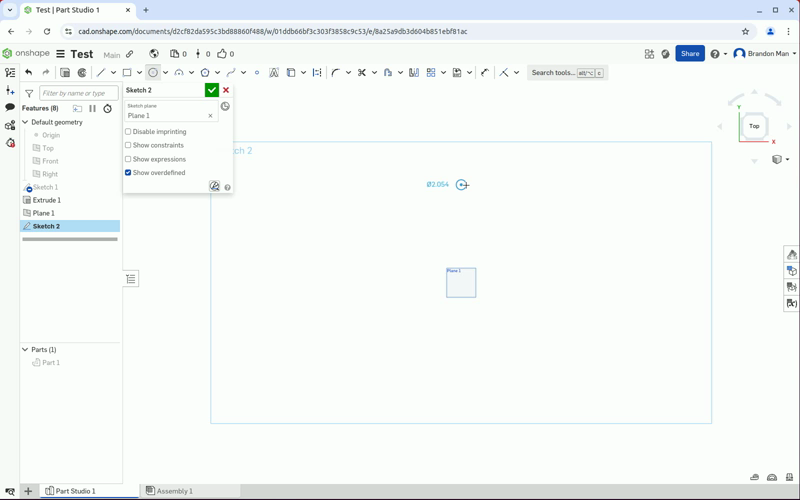
click(466, 184)
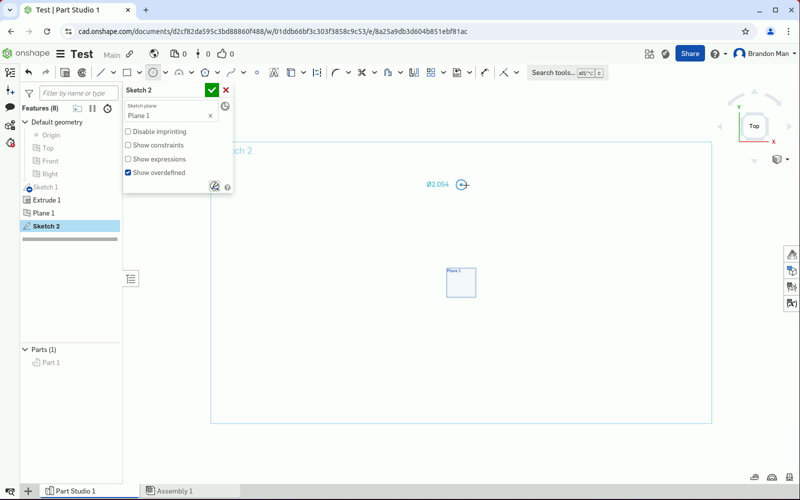
key(esc)
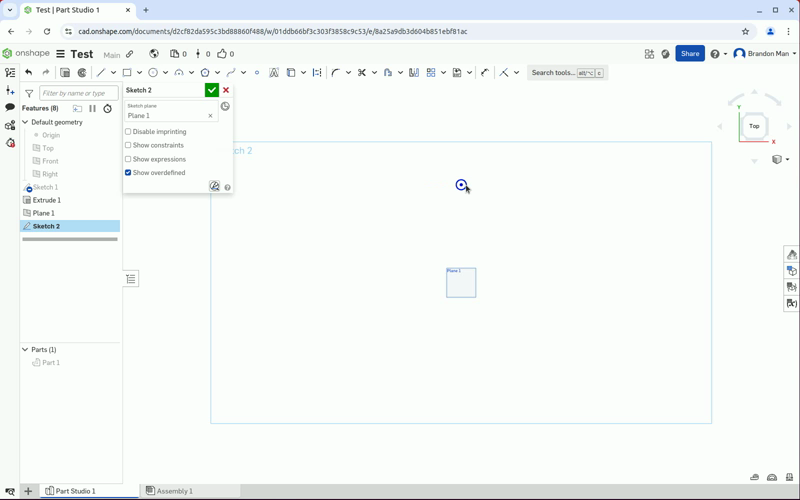
mouse_move(457, 184)
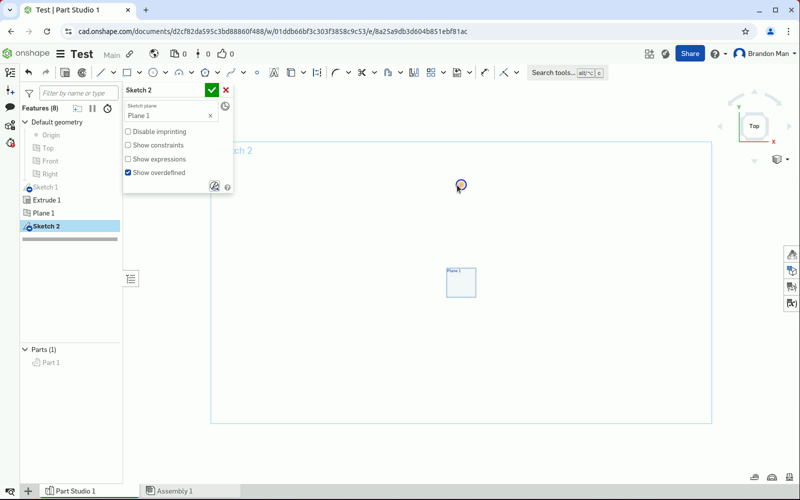
scroll(6)
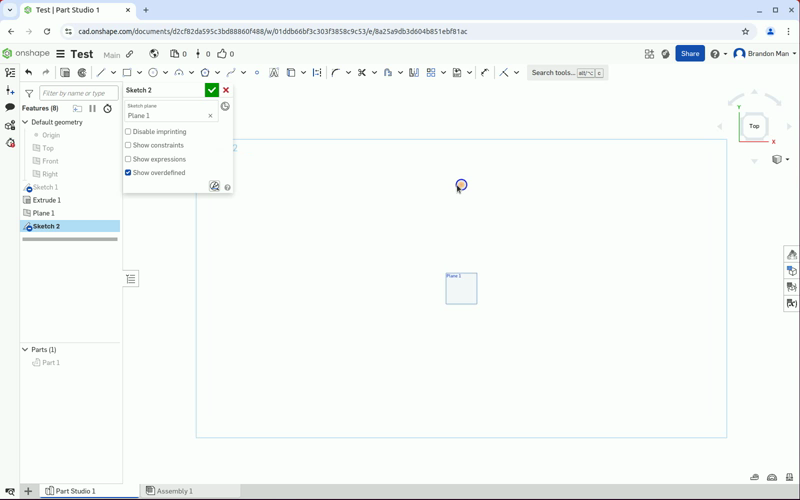
scroll(6)
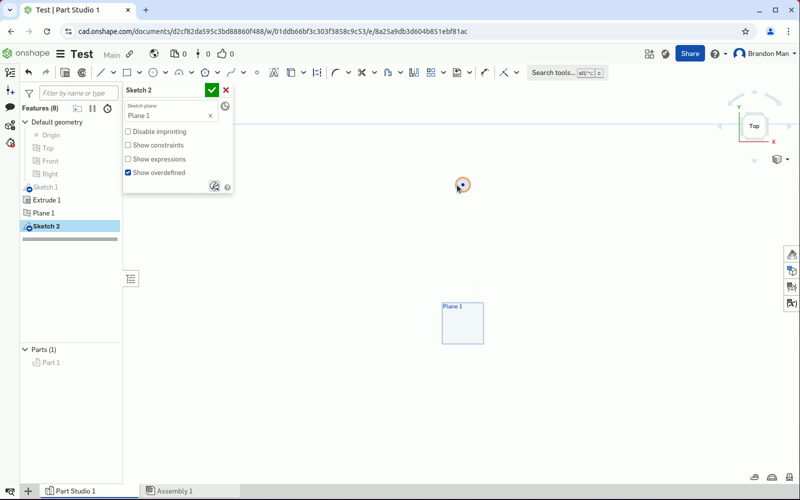
scroll(6)
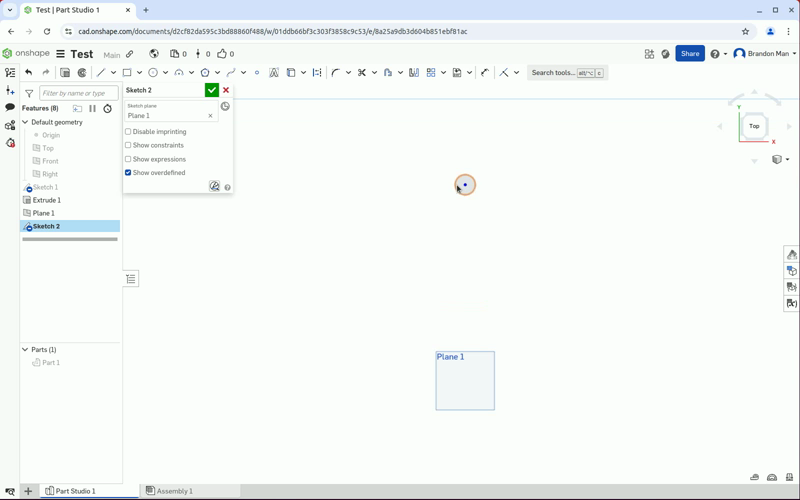
scroll(6)
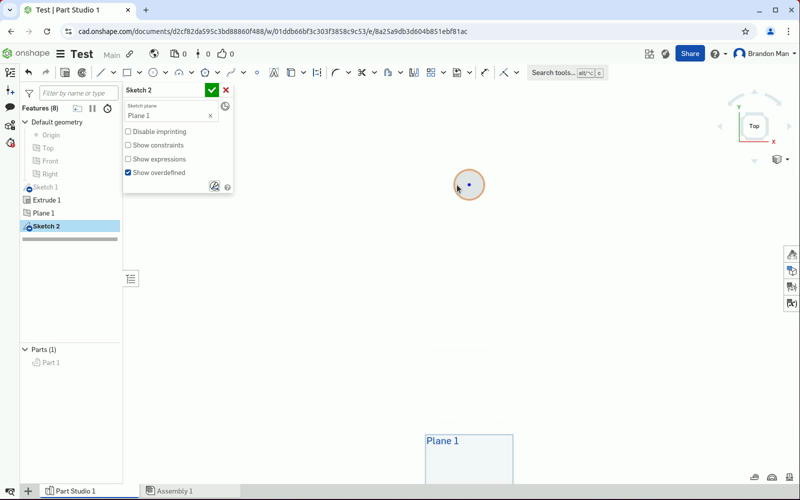
scroll(6)
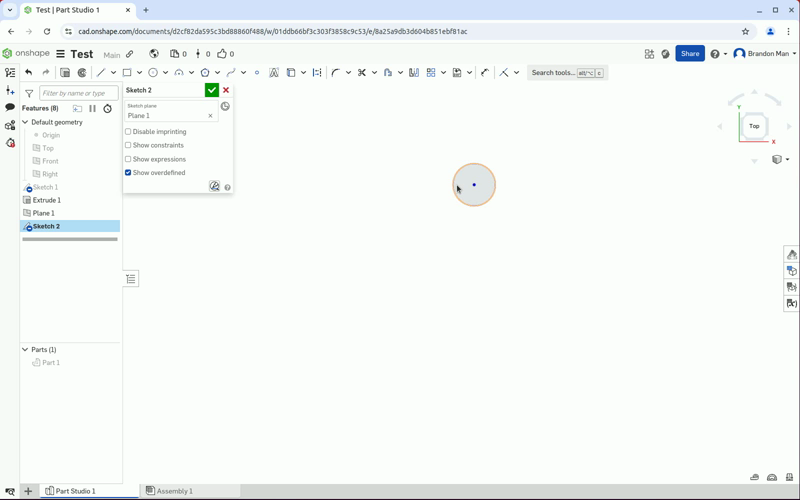
scroll(6)
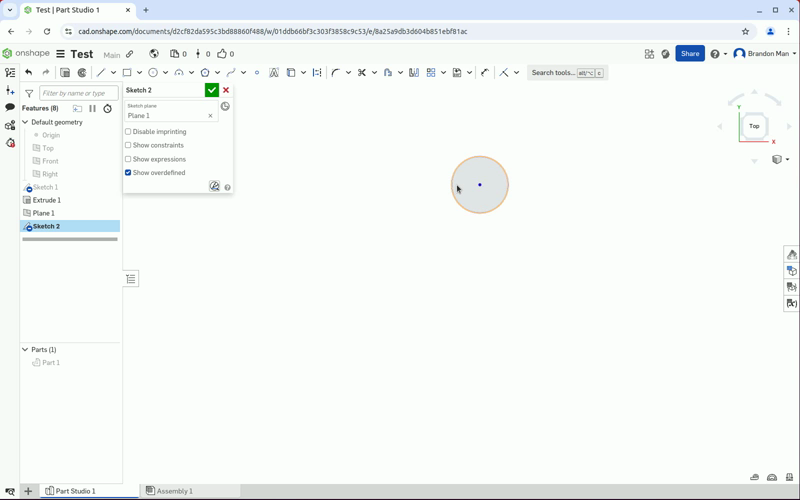
scroll(6)
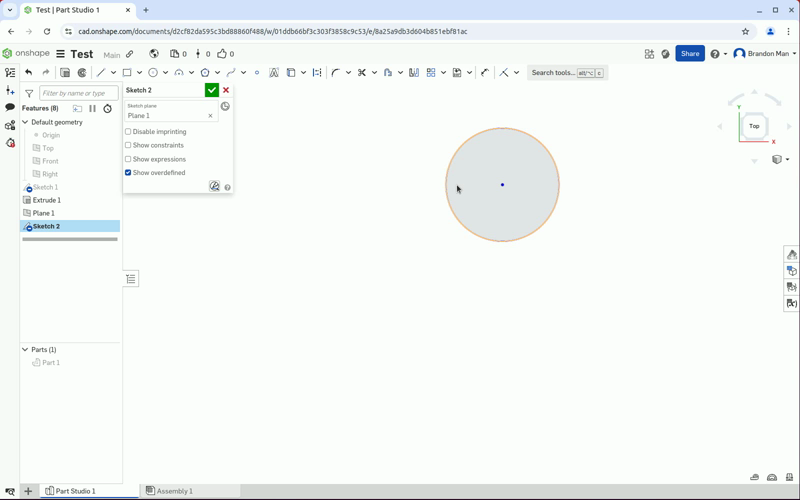
click(457, 184)
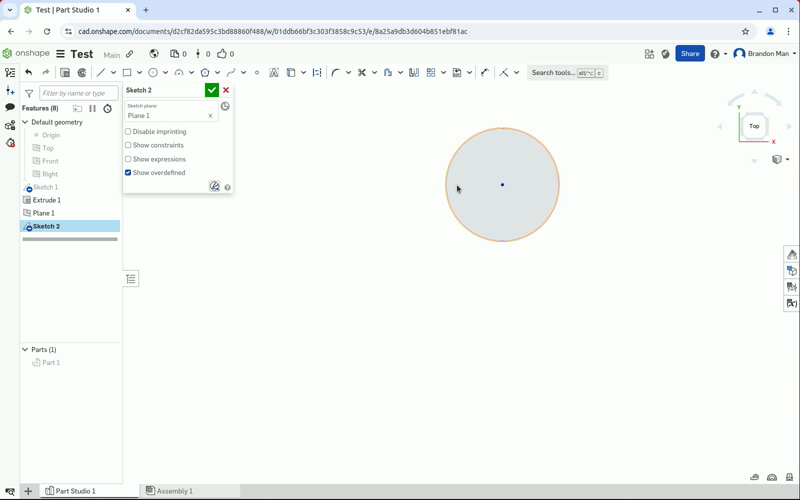
scroll(-6)
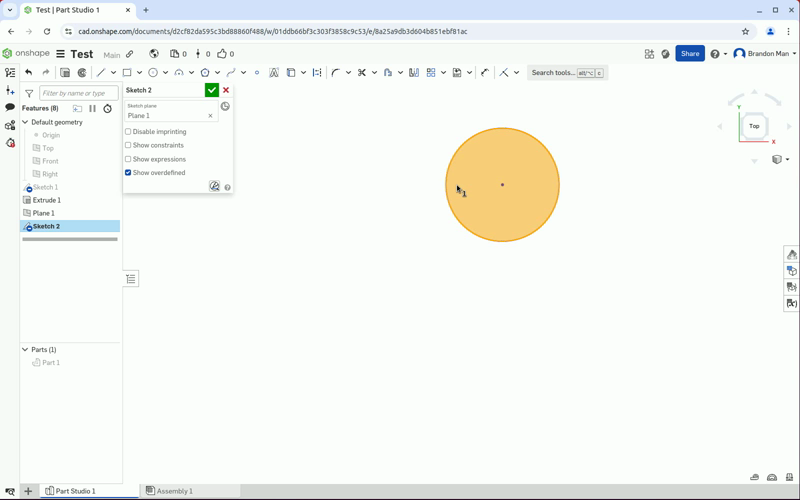
scroll(-6)
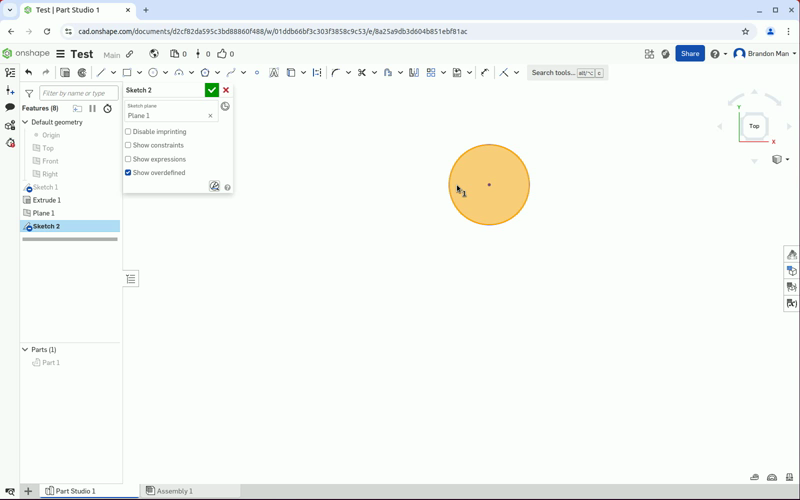
scroll(-6)
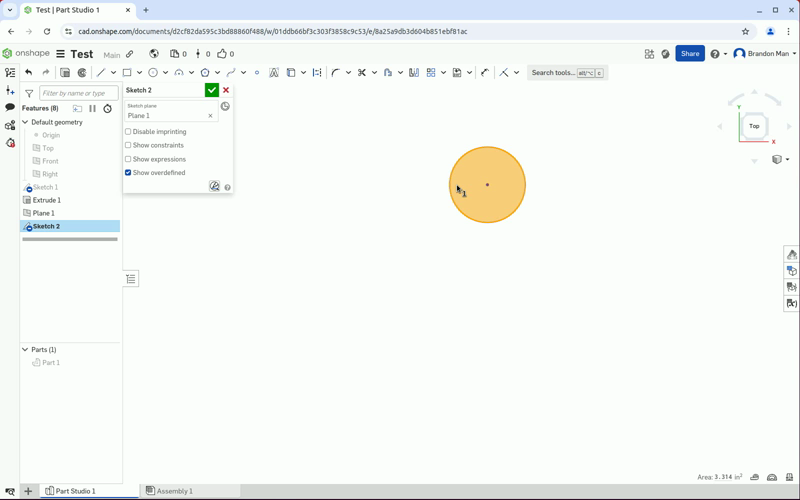
scroll(-6)
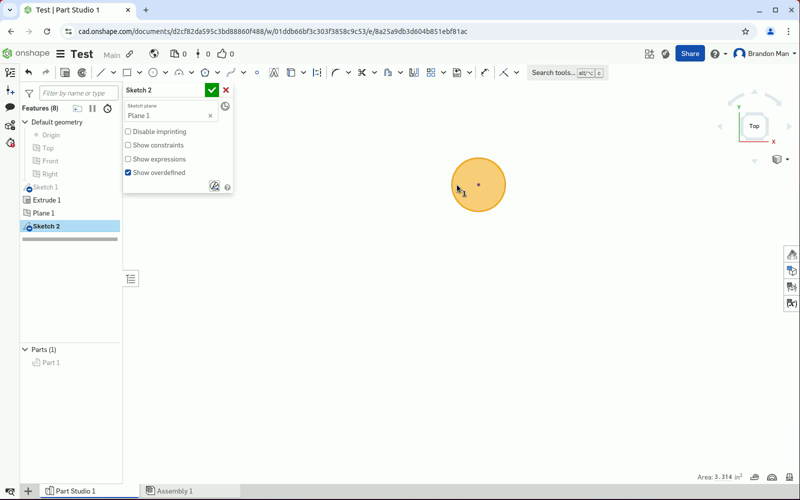
scroll(-6)
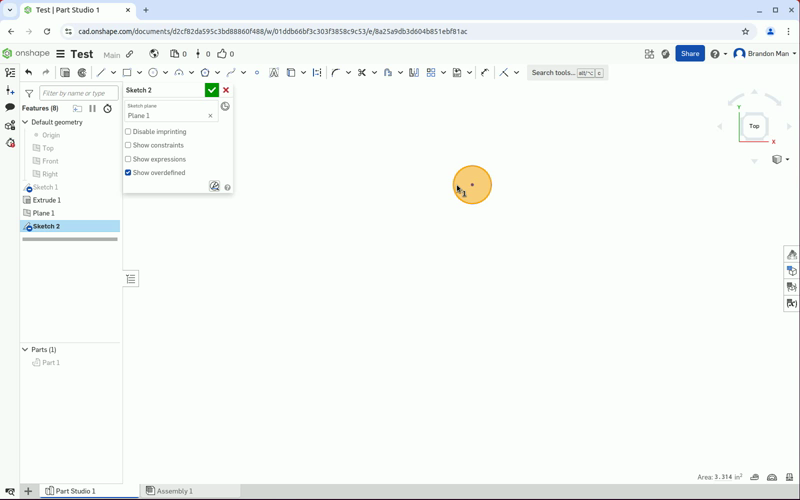
scroll(-6)
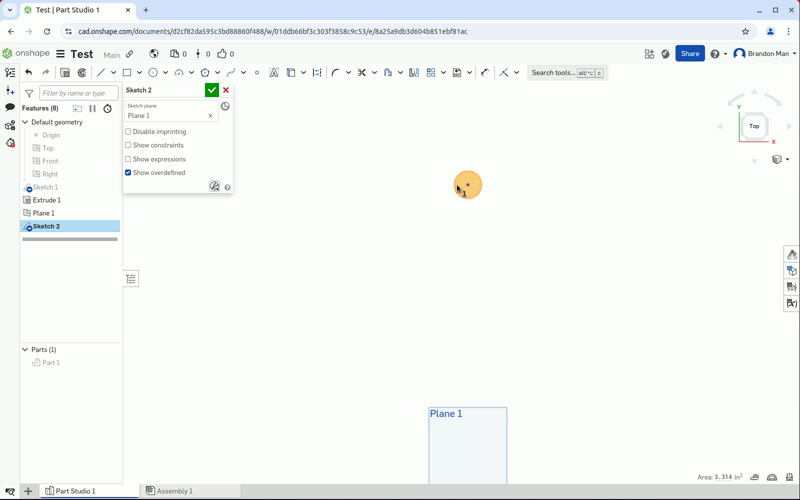
scroll(-6)
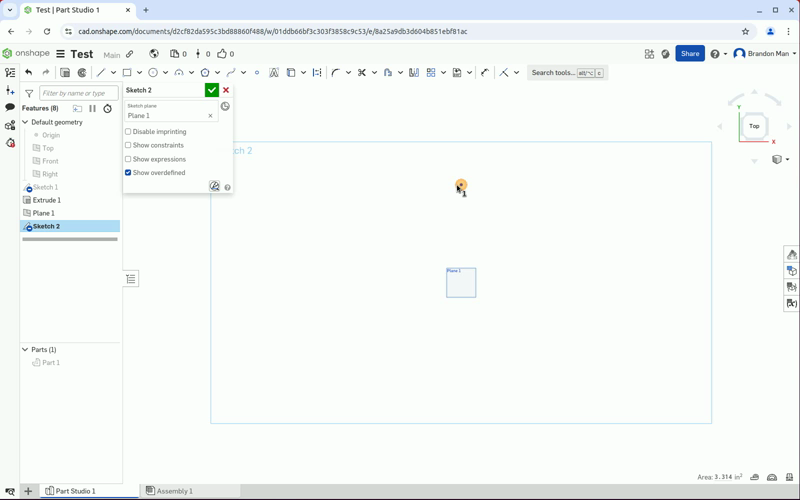
mouse_move(73, 352)
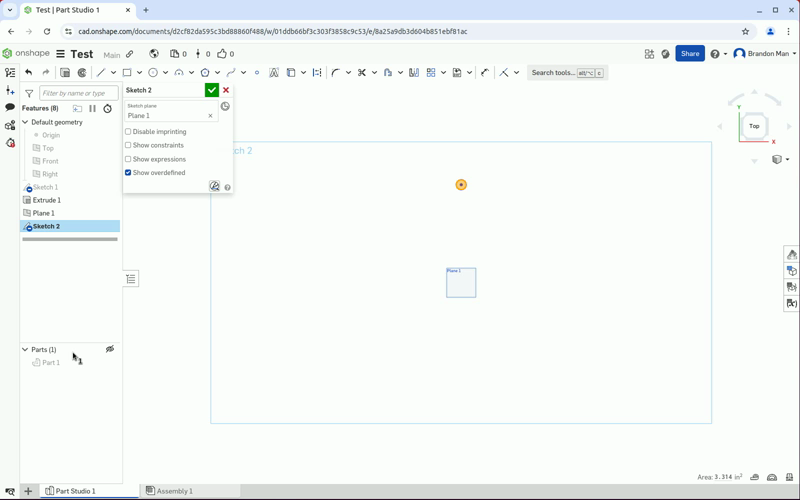
key(shift+y)
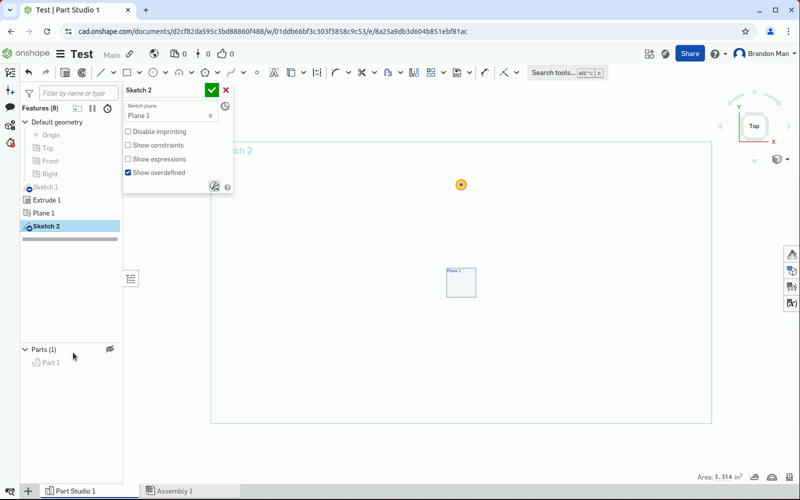
key(shift+e)
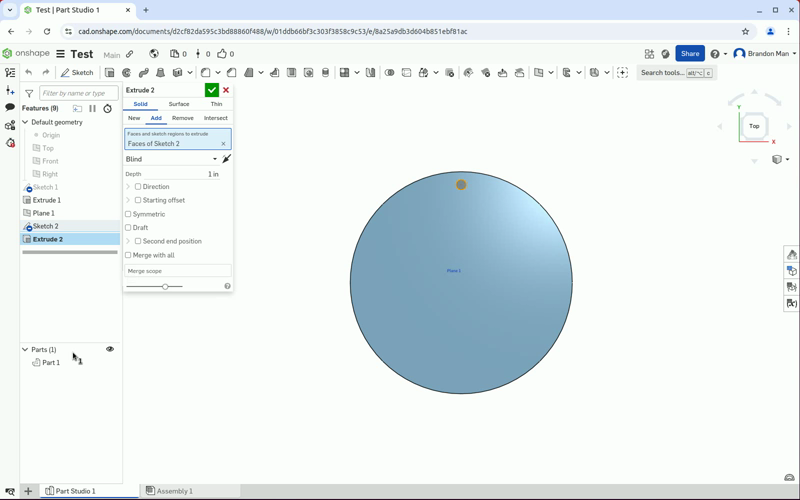
mouse_move(143, 106)
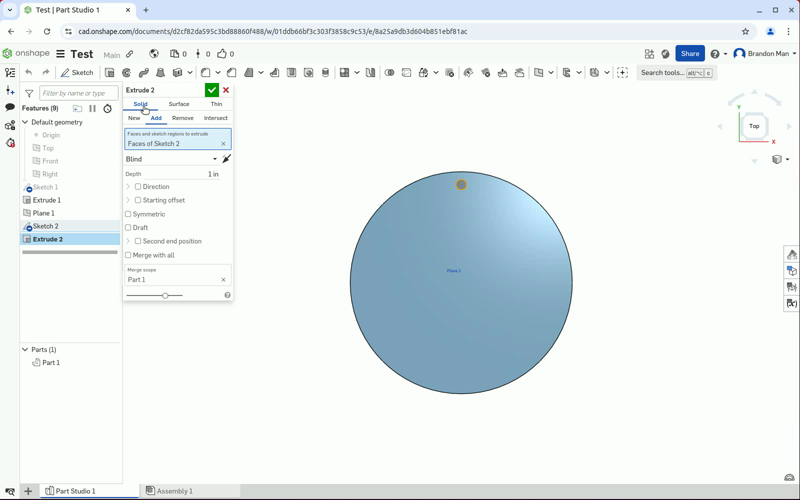
click(143, 106)
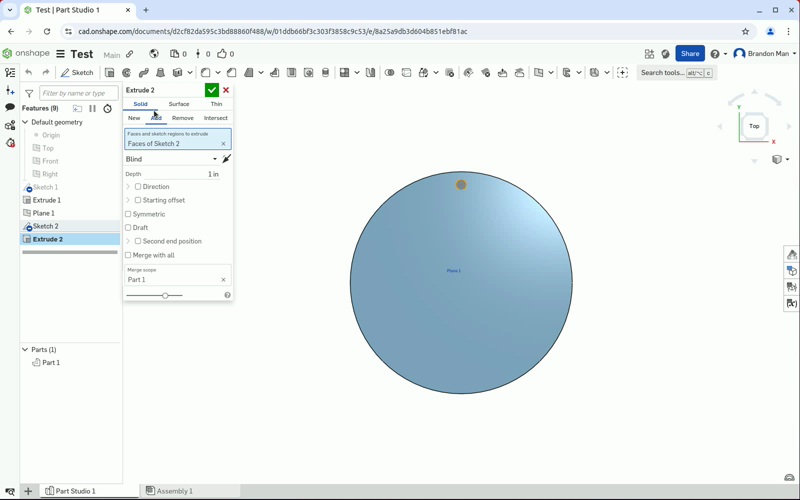
mouse_move(186, 120)
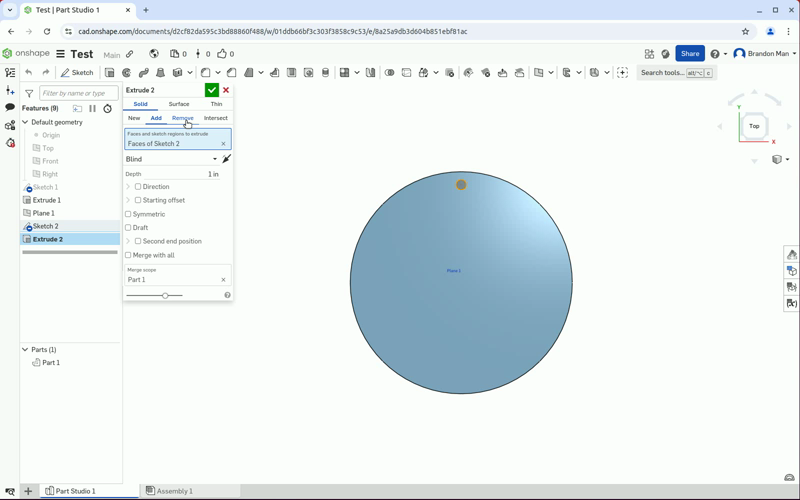
click(186, 120)
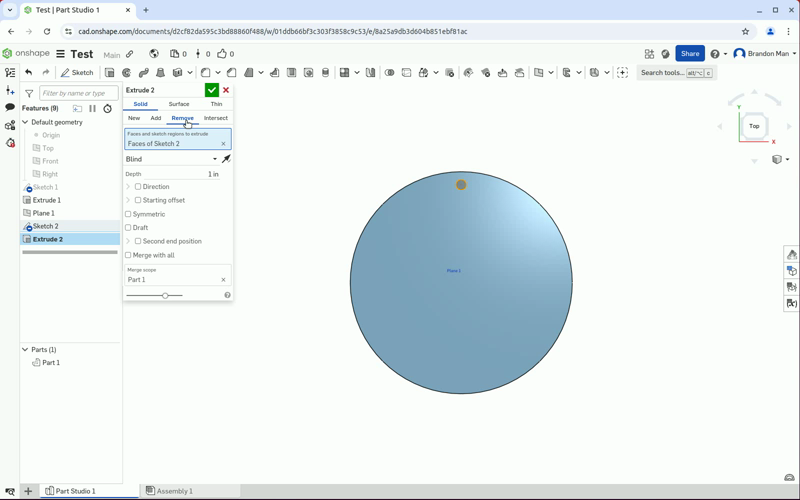
key(tab, 4)
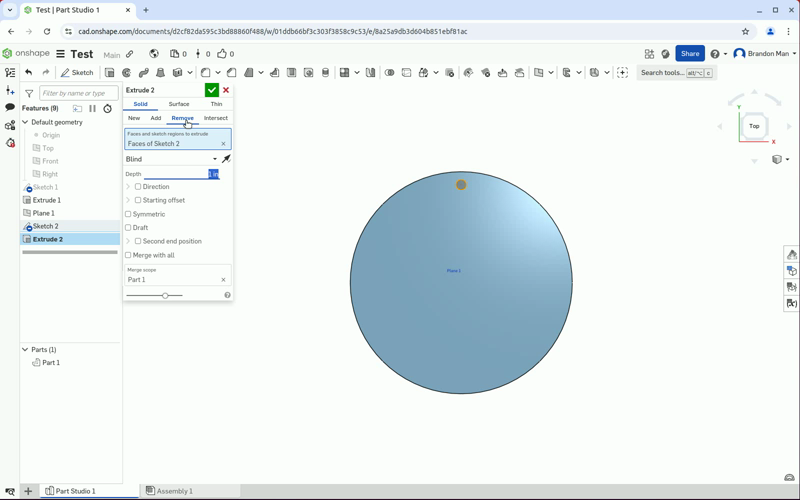
text(1.926)
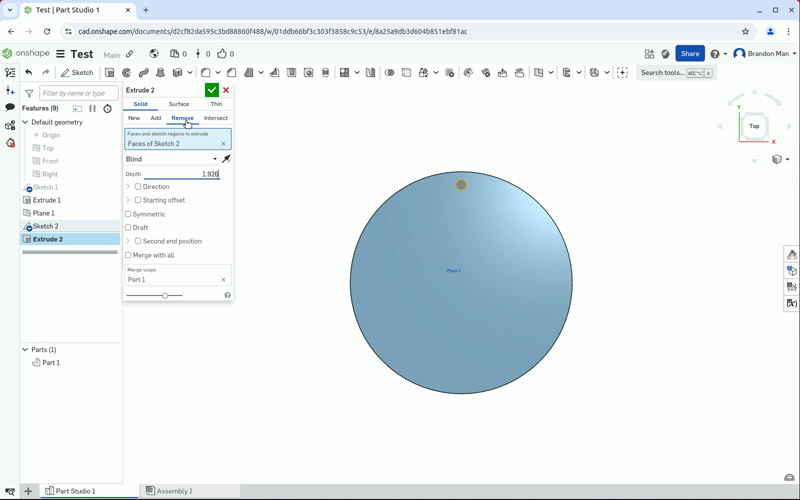
key(tab, 6)
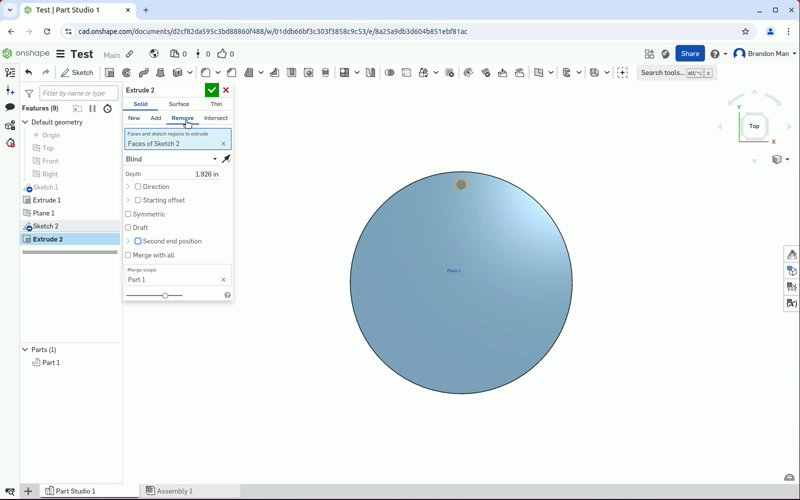
key(space)
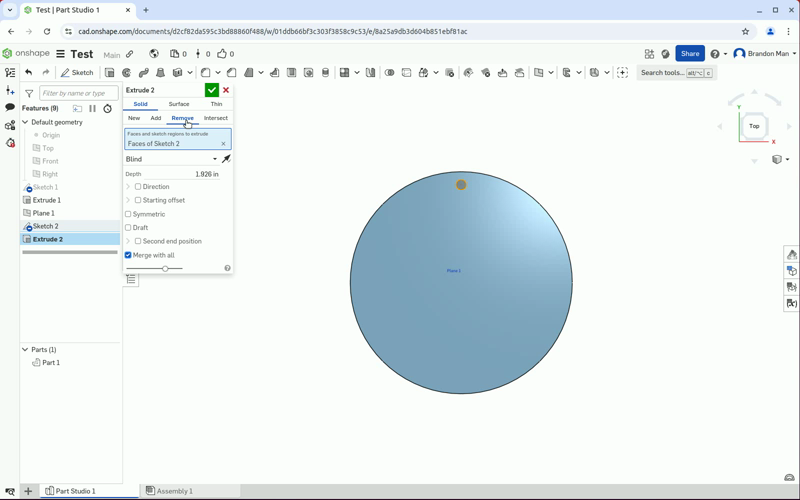
key(enter)
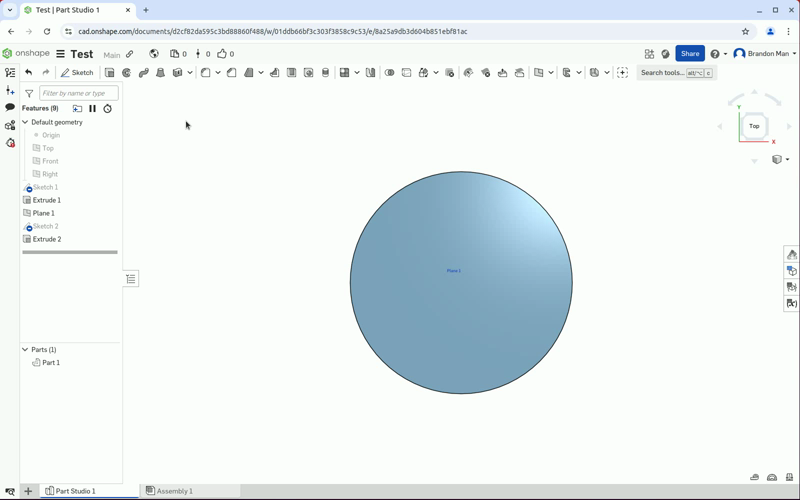
key(shift+h)
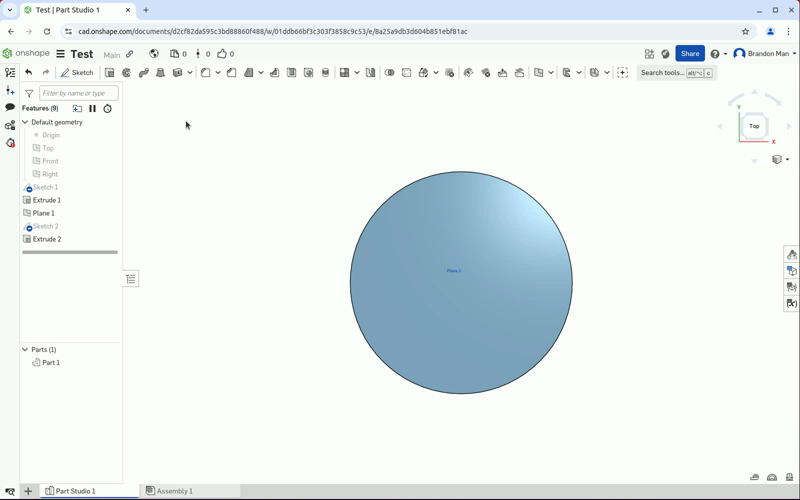
key(shift+h)
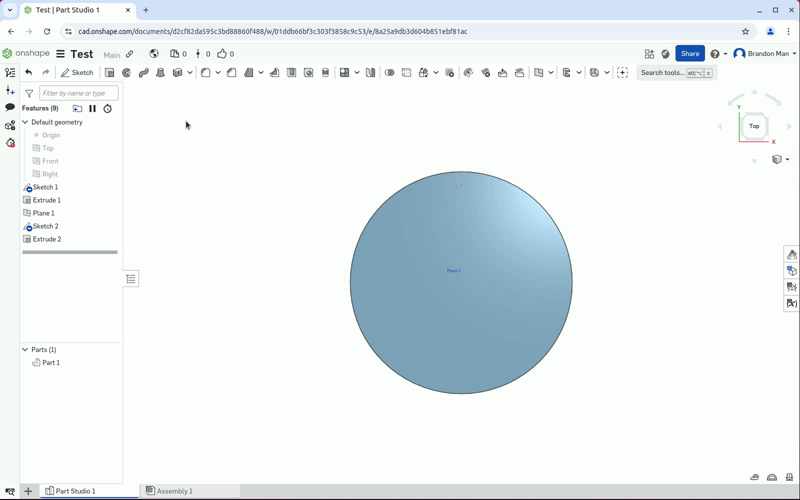
key(shift+7)
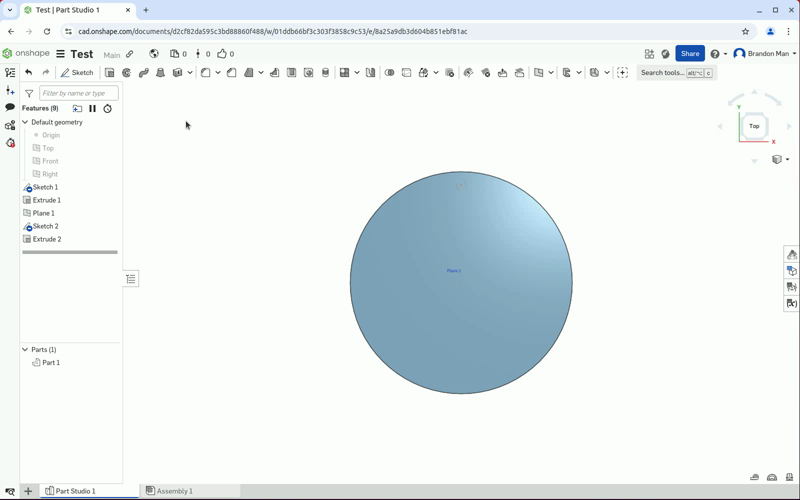
key(up, 3)
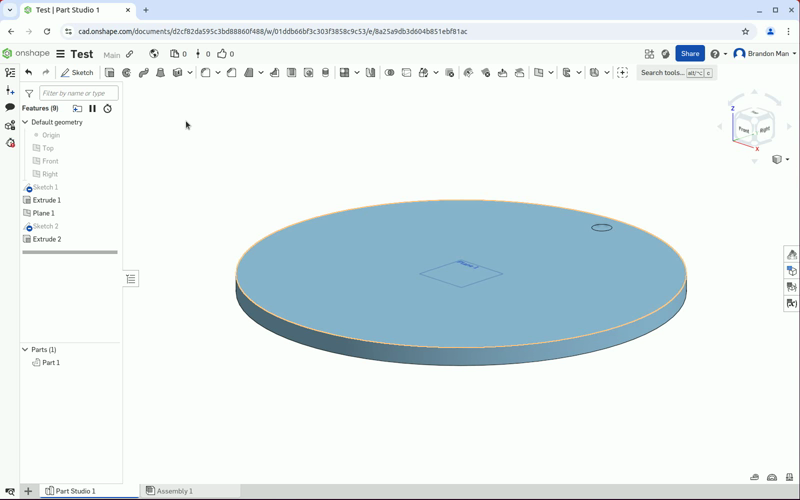
key(left, 3)
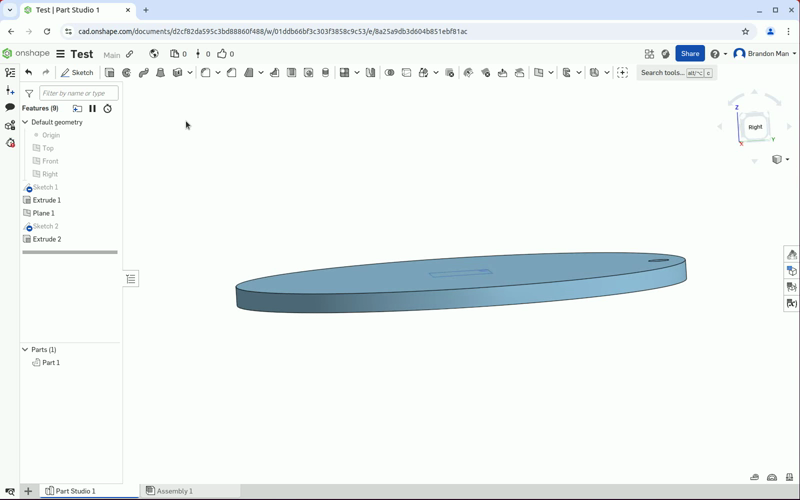
key(right, 3)
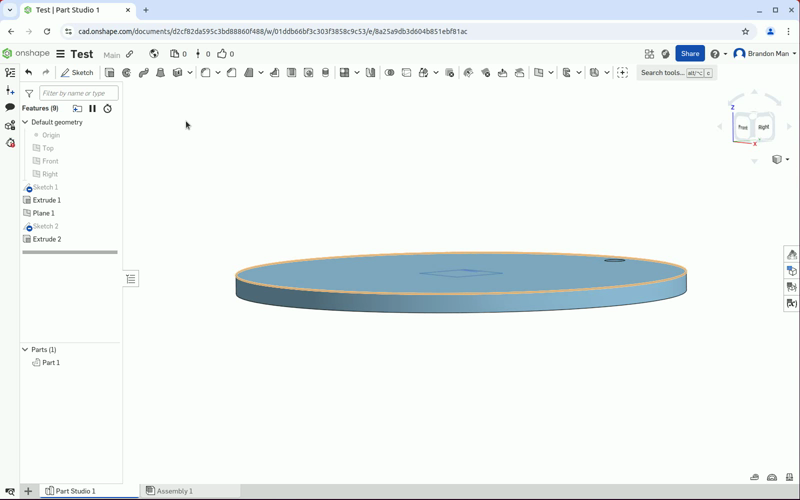
key(down, 3)
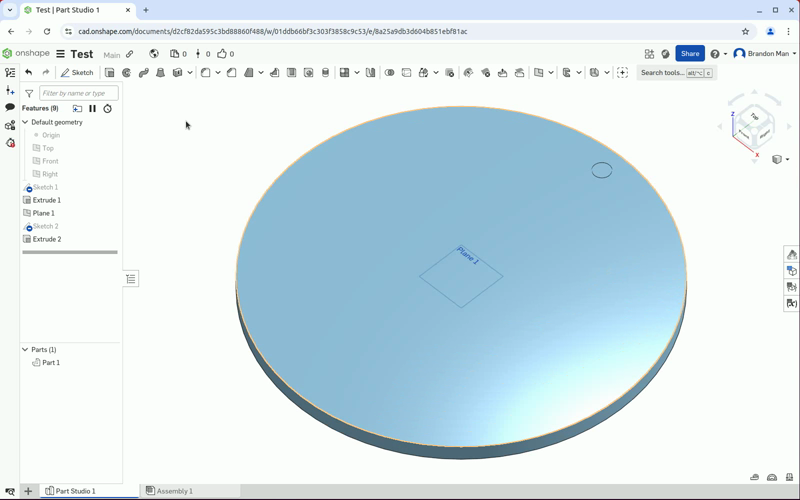
mouse_move(73, 189)
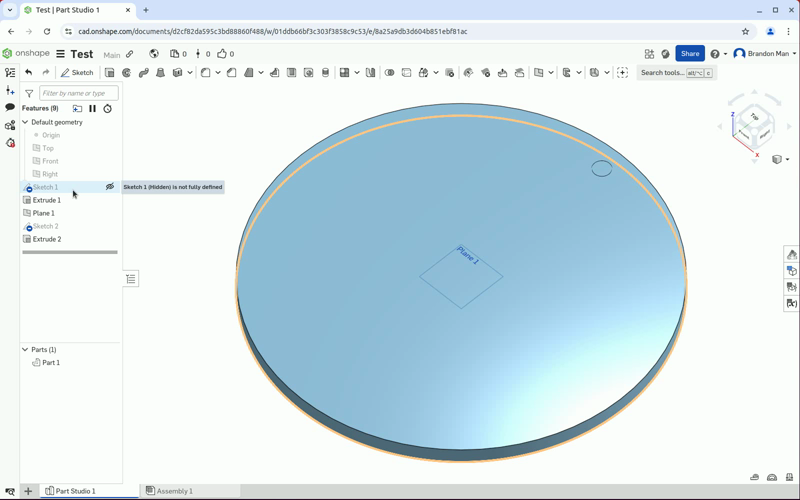
click(73, 189)